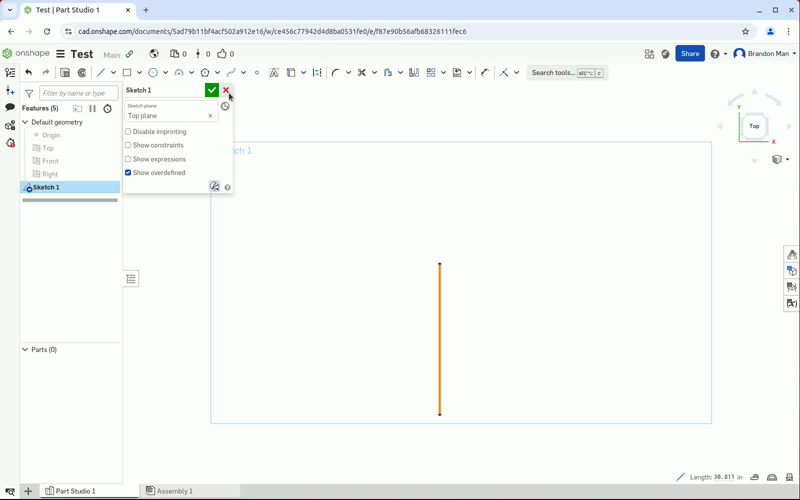
key(shift+h)
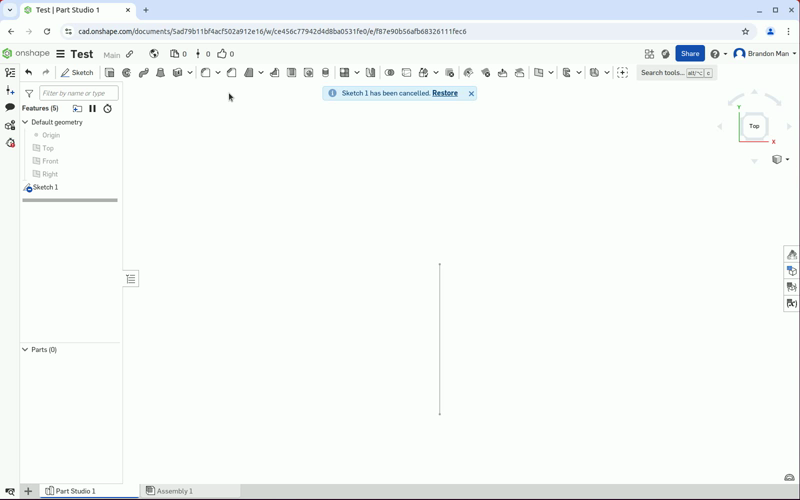
mouse_move(73, 352)
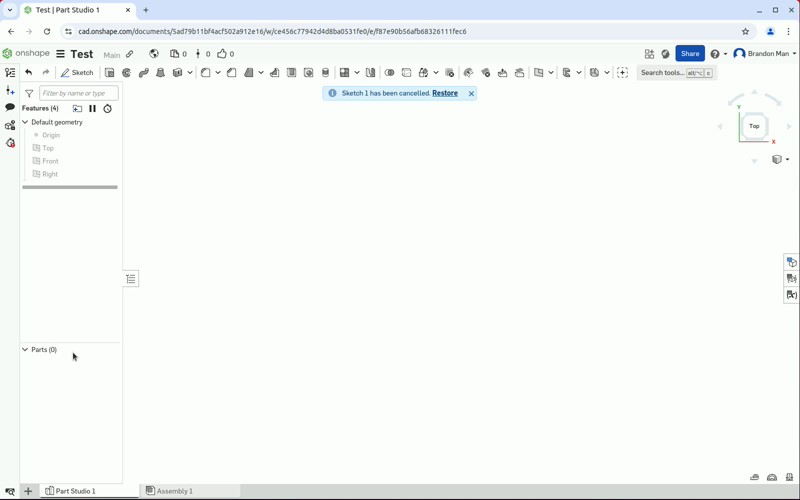
key(y)
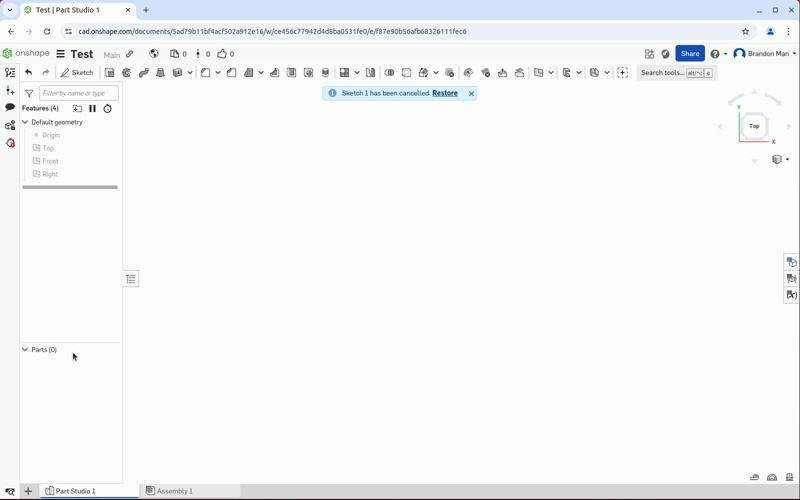
key(shift+p)
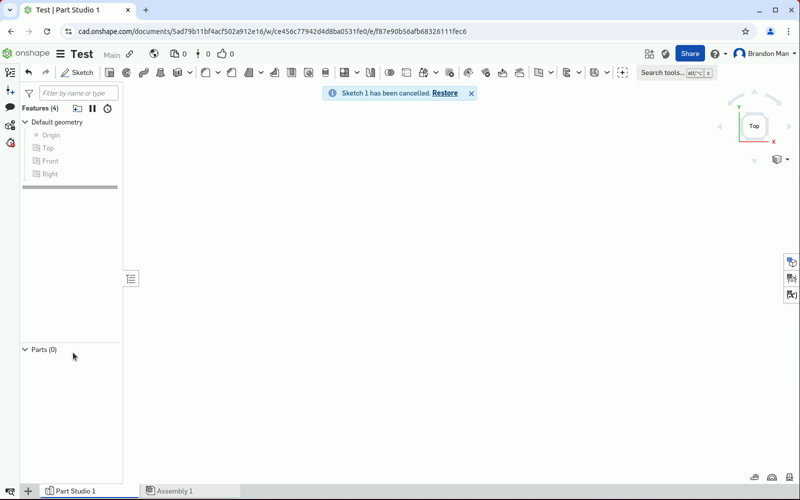
key(space)
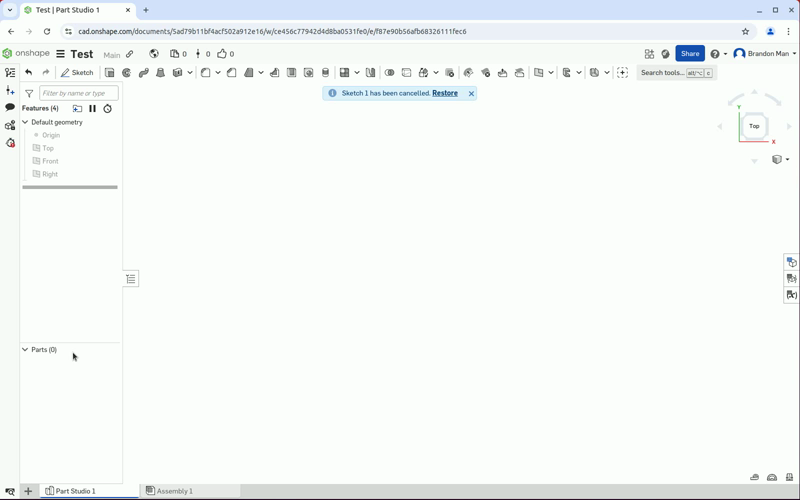
key_down(shift)
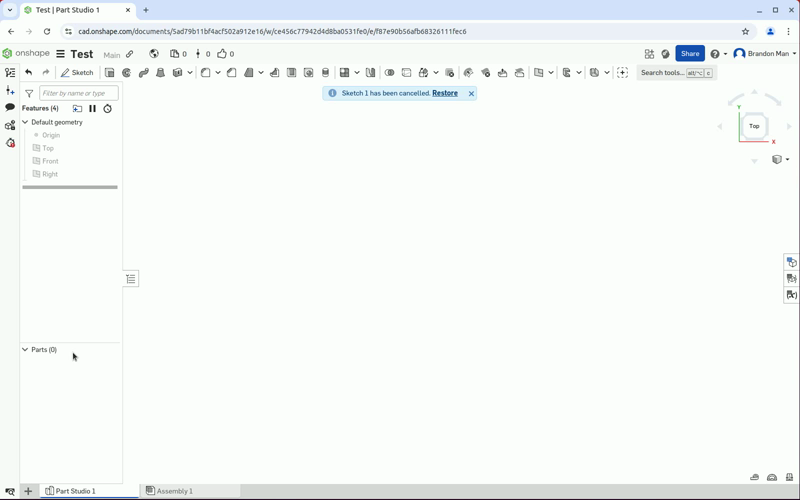
key(up)
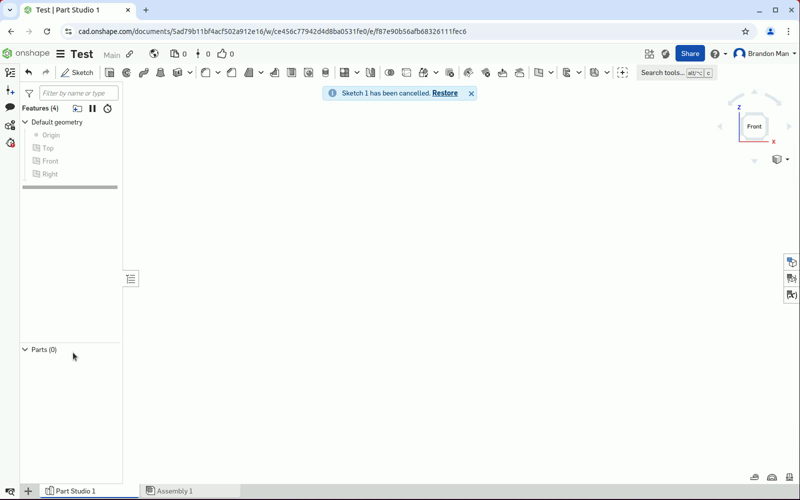
key_up(shift)
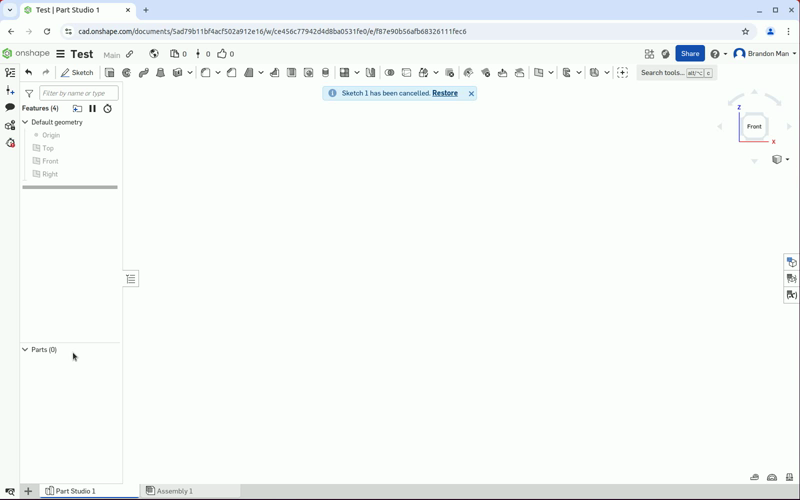
mouse_move(73, 352)
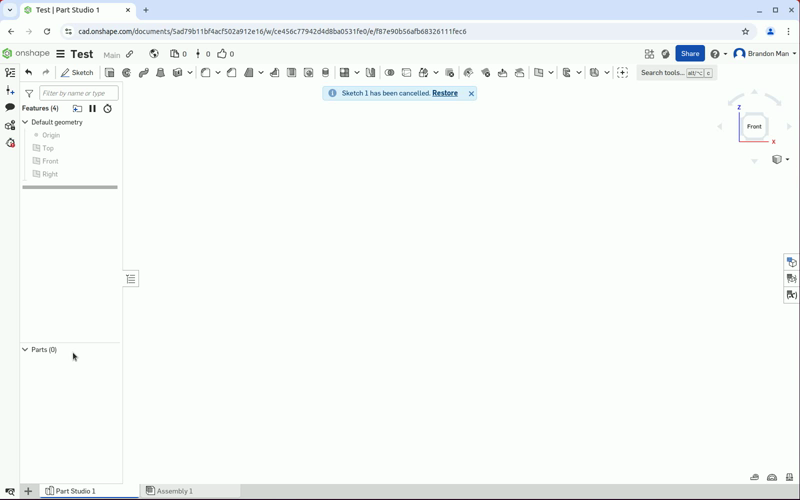
key(shift+y)
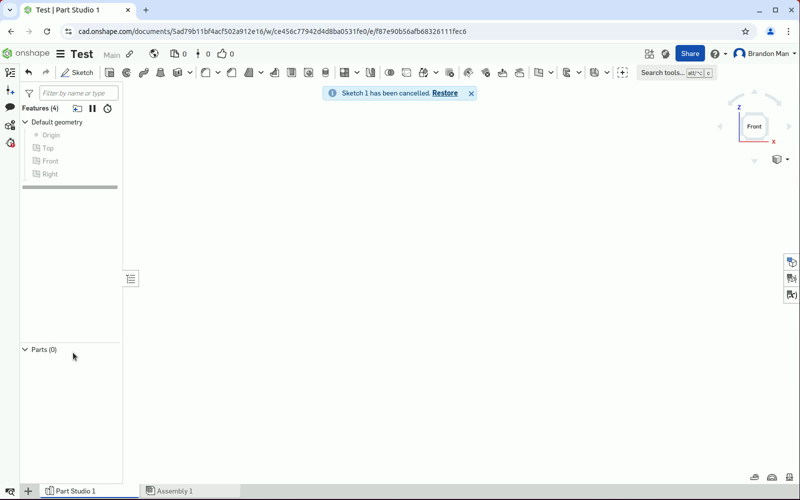
key(shift+s)
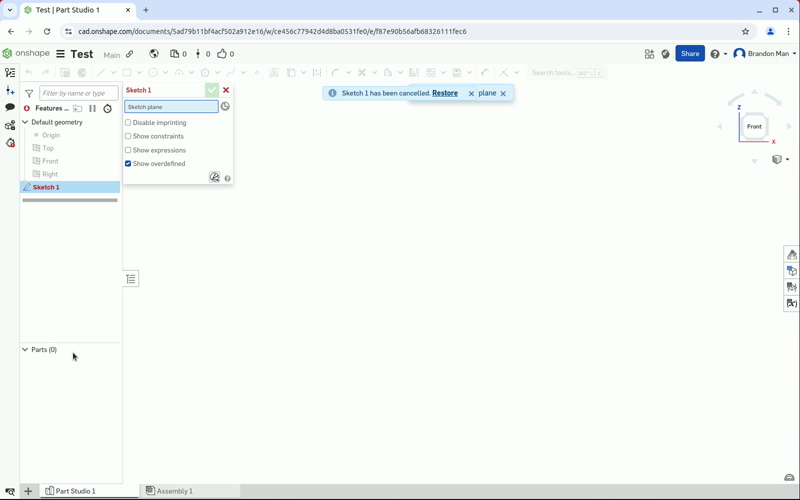
mouse_move(73, 163)
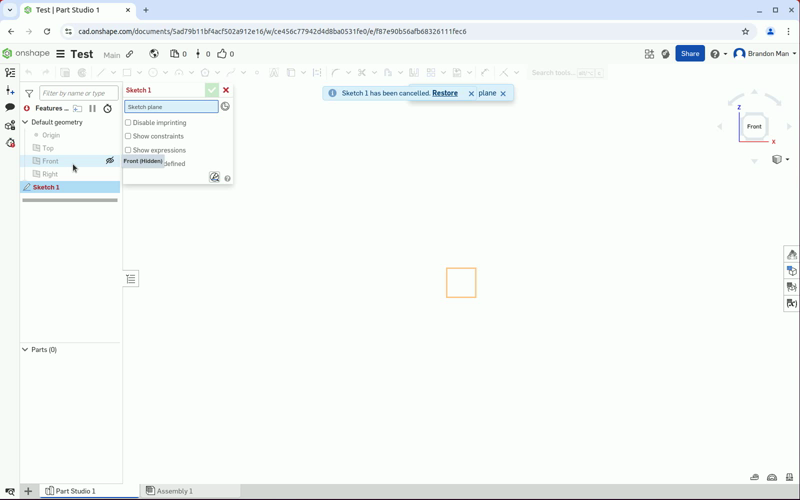
click(73, 163)
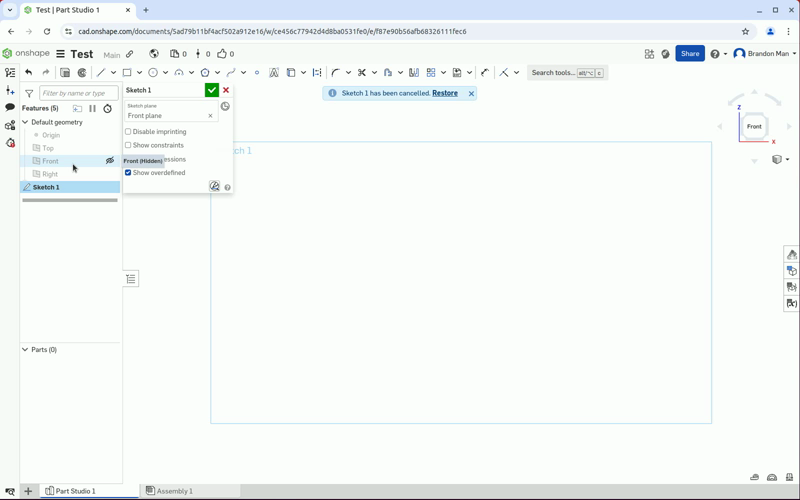
mouse_move(73, 352)
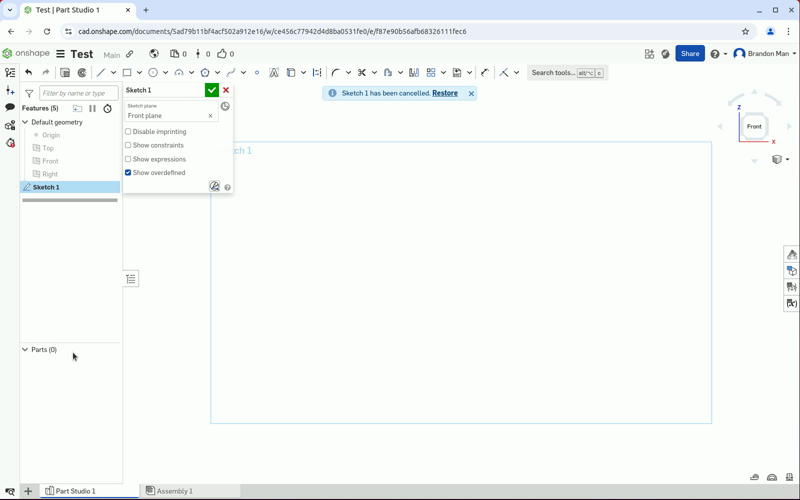
key(y)
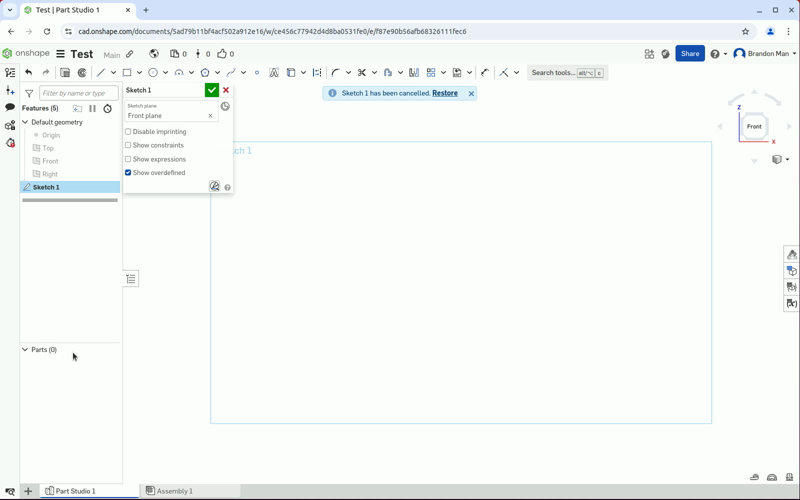
key(l)
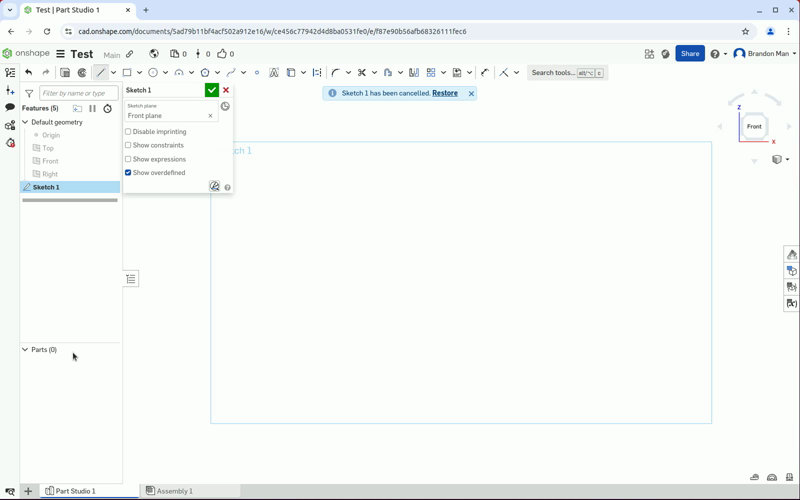
key_down(shift)
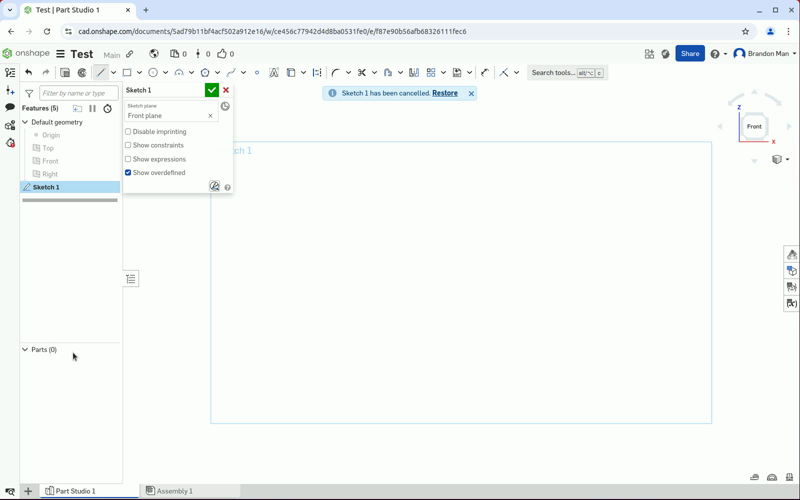
mouse_move(460, 282)
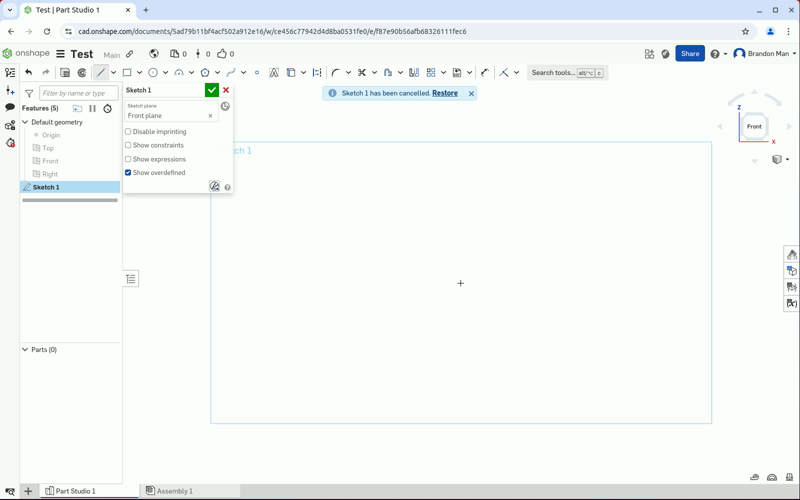
click(460, 282)
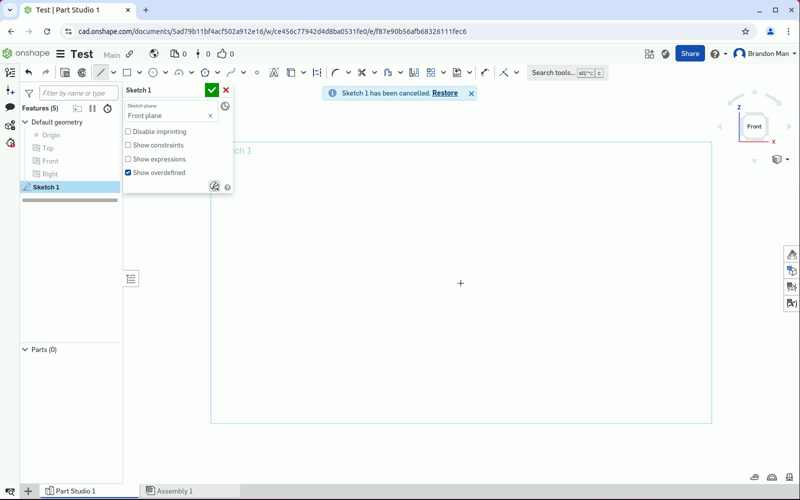
key_up(shift)
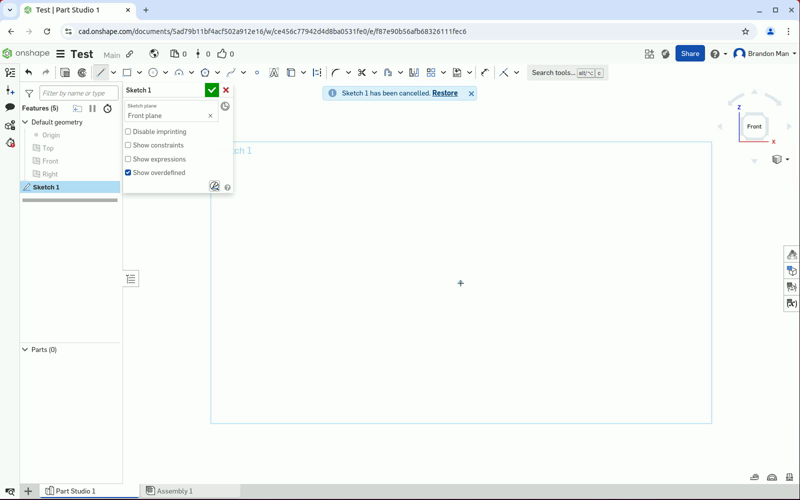
key_down(shift)
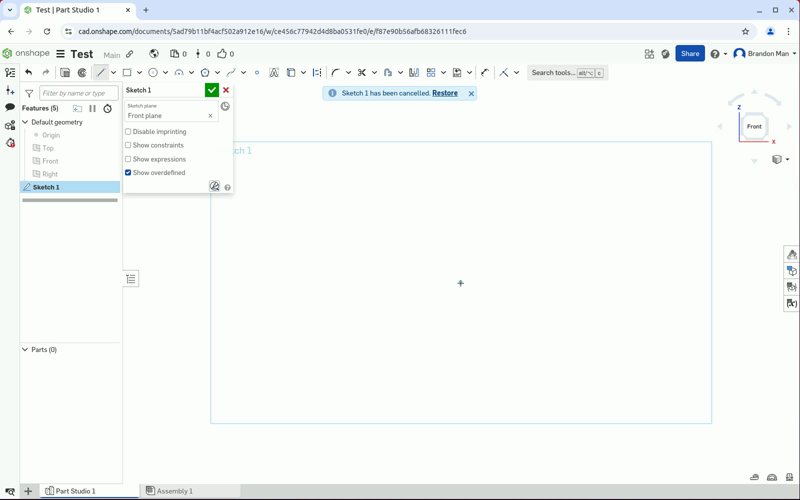
mouse_move(573, 282)
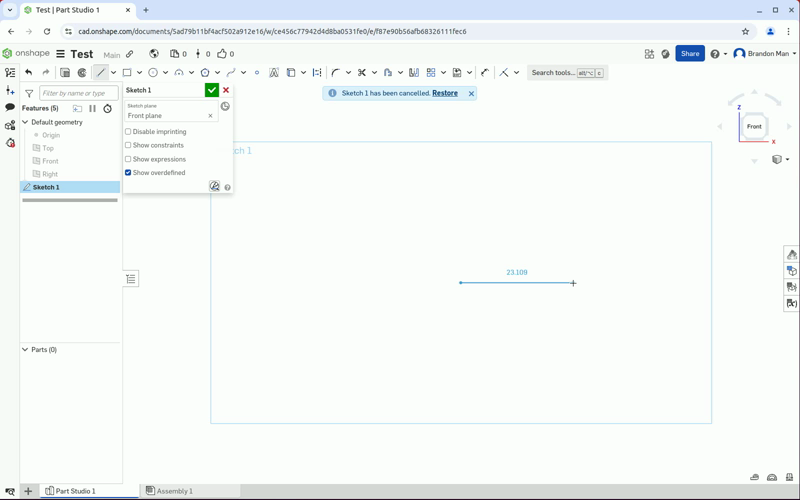
click(573, 282)
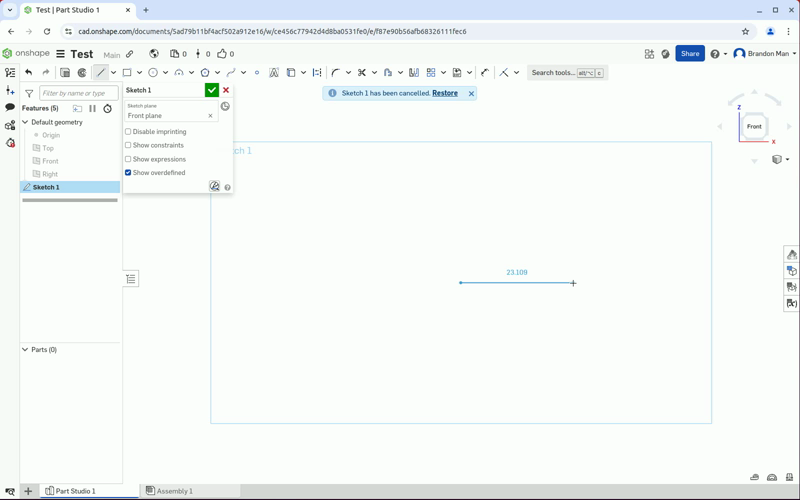
key_up(shift)
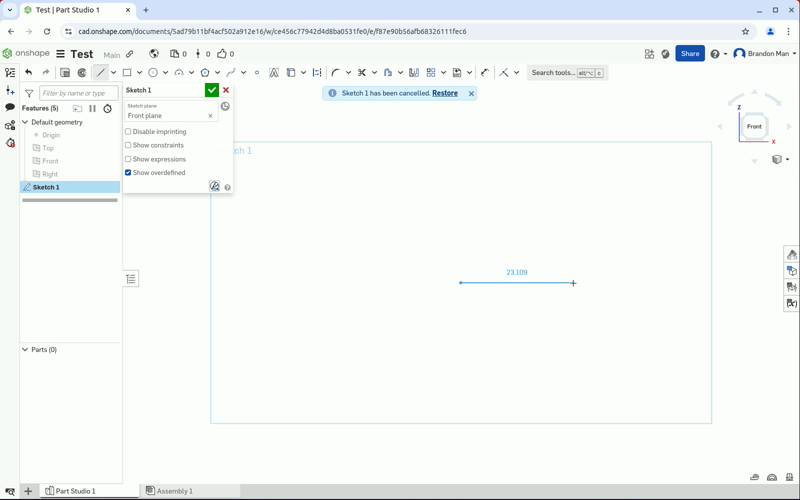
key_down(shift)
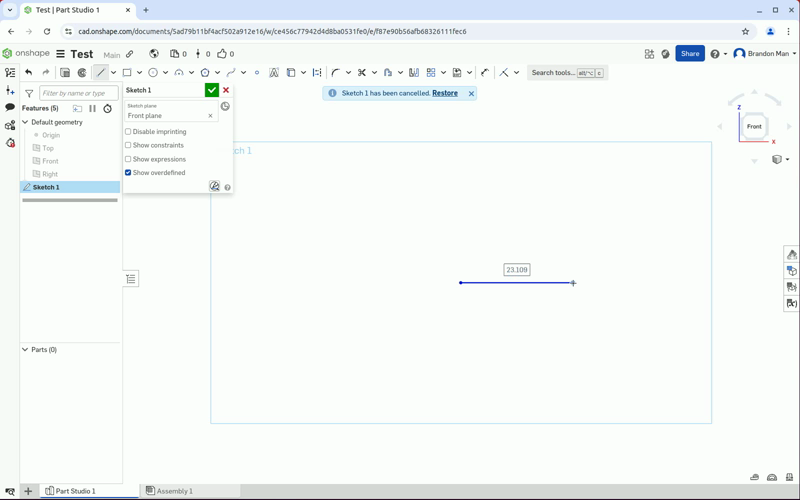
mouse_move(573, 208)
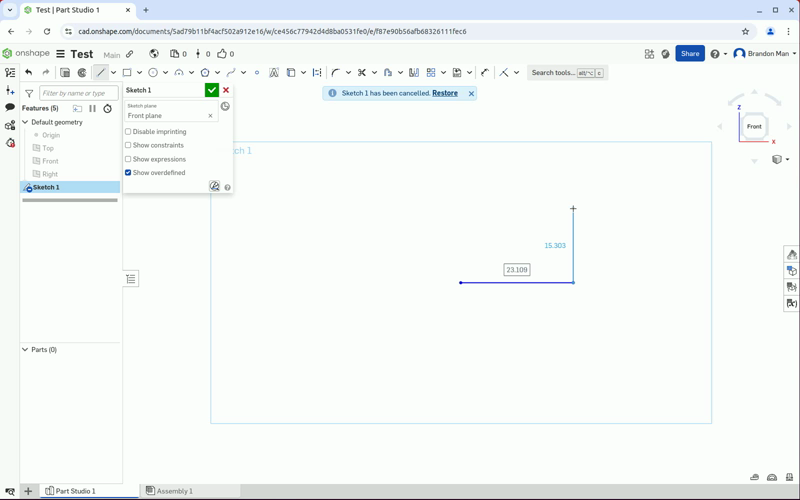
click(573, 208)
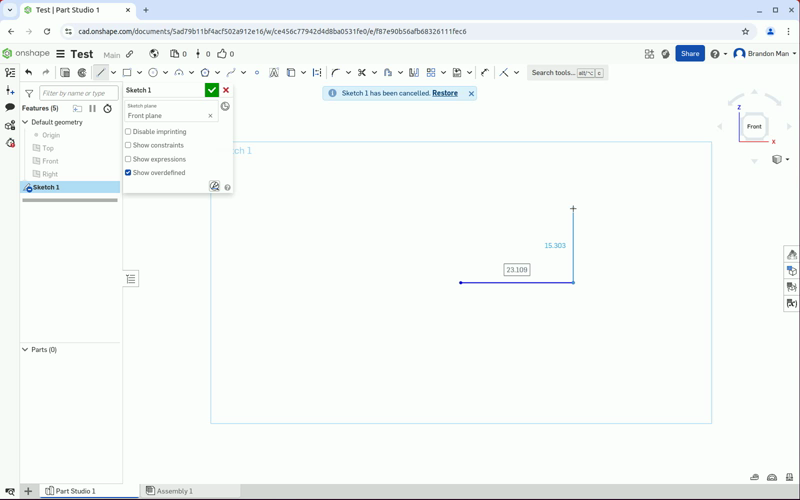
key_up(shift)
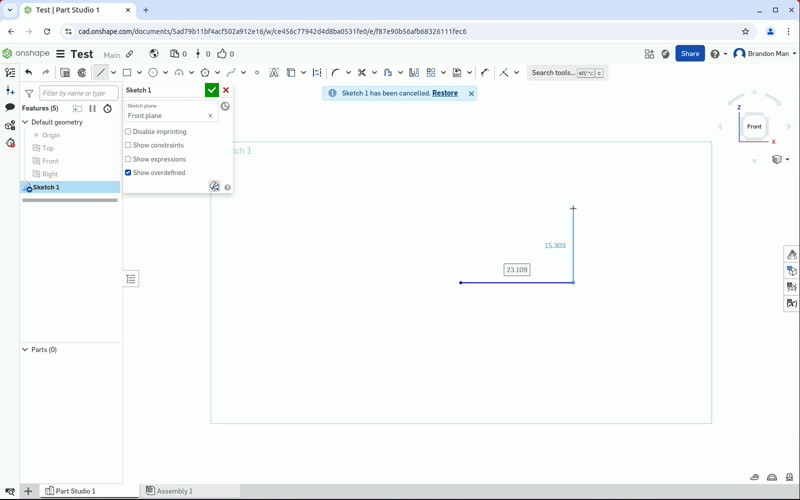
key_down(shift)
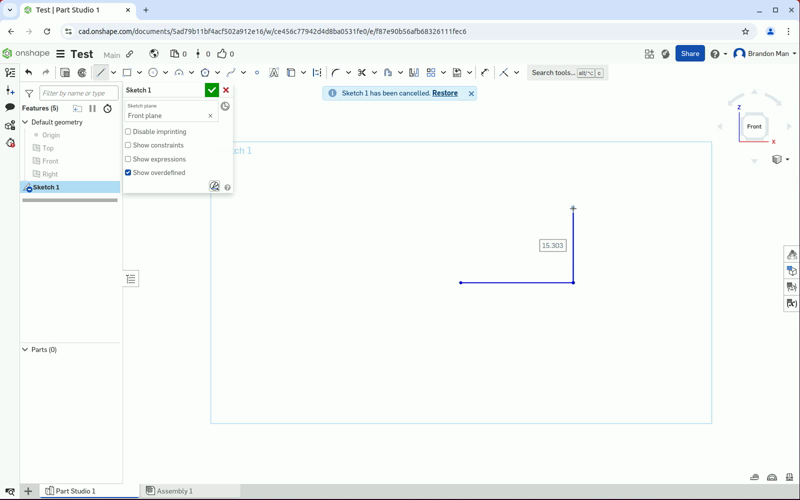
mouse_move(460, 208)
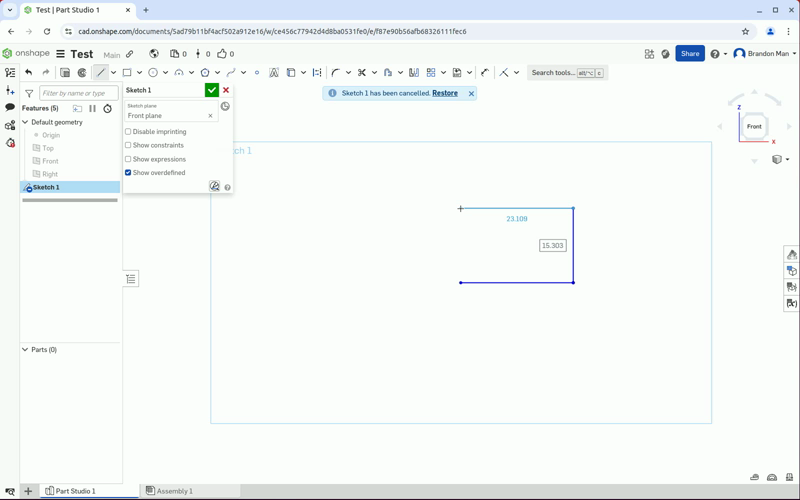
click(460, 208)
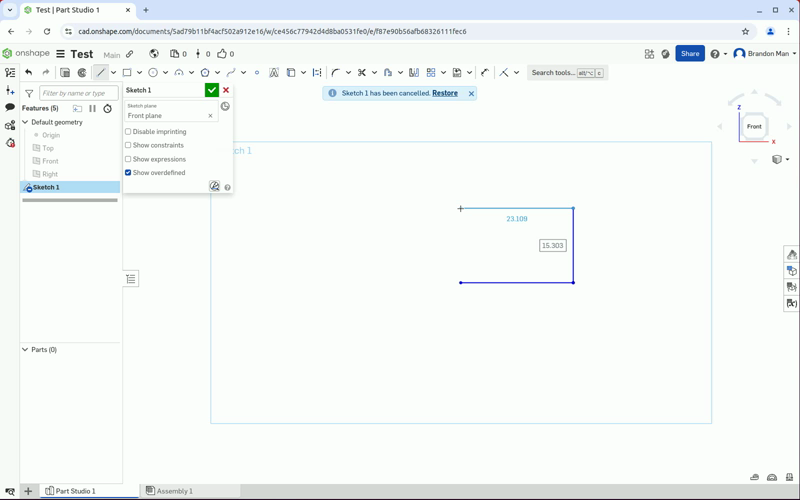
key_up(shift)
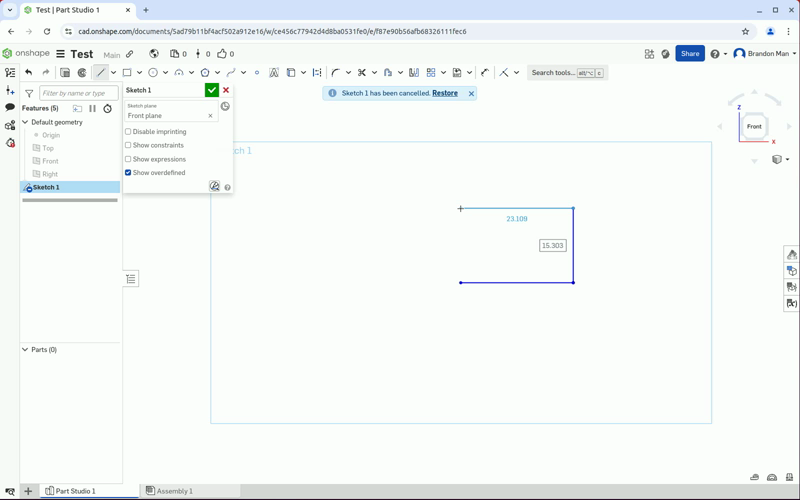
key_down(shift)
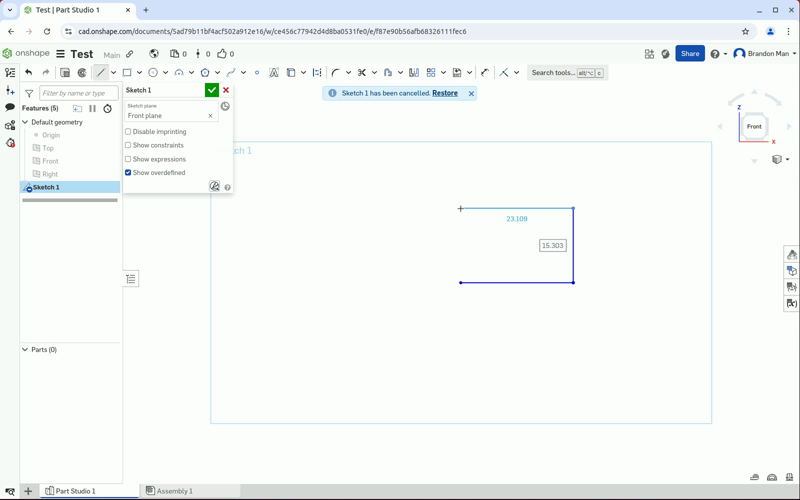
mouse_move(460, 282)
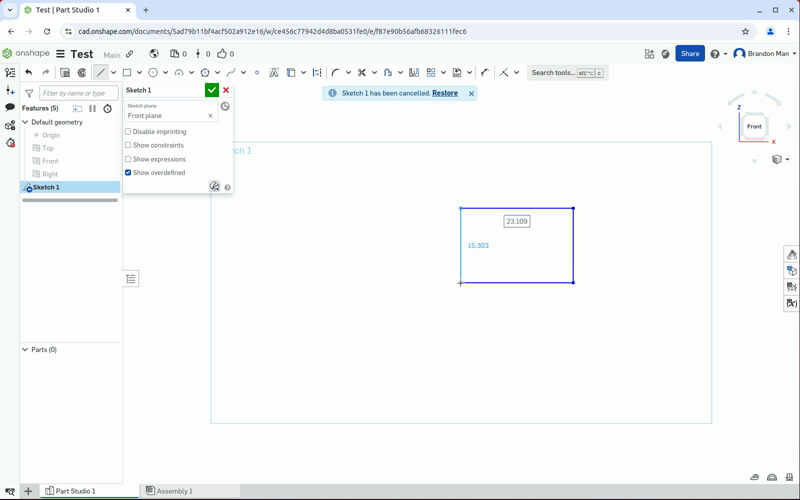
key_up(shift)
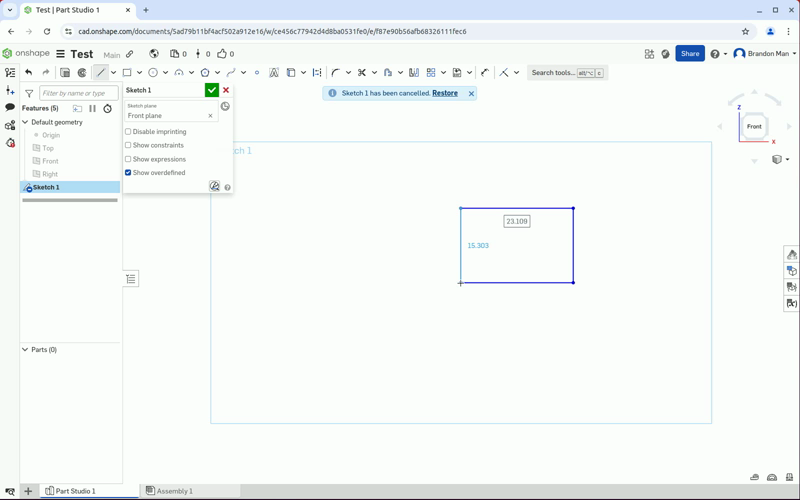
click(460, 282)
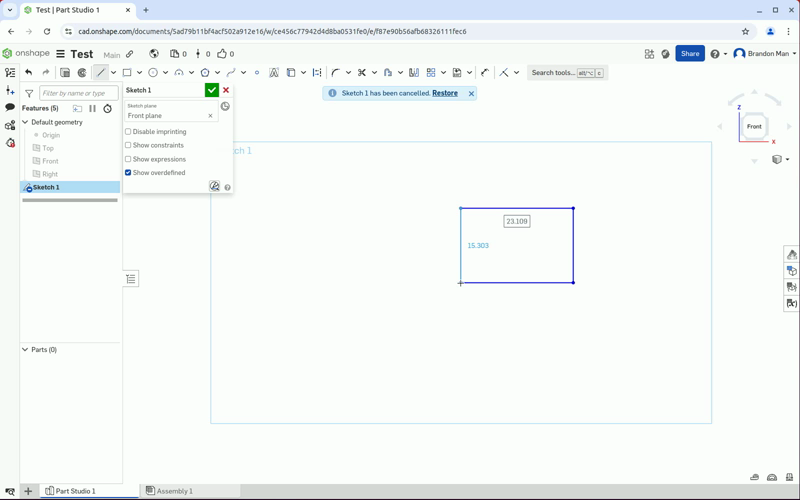
key(esc)
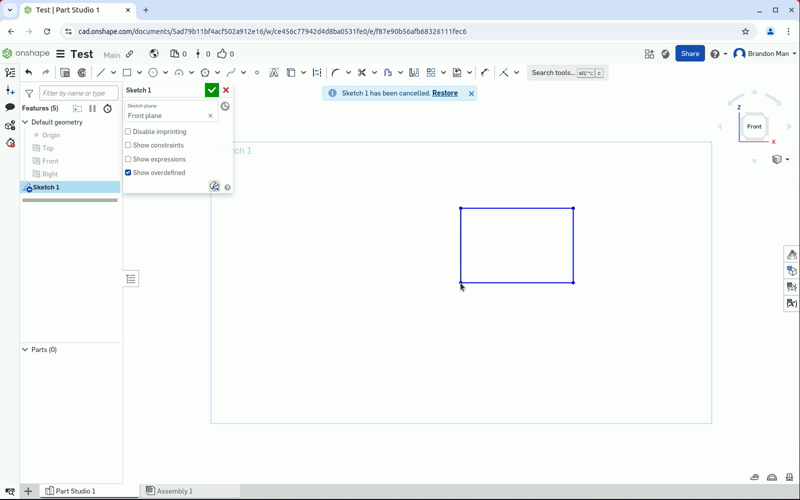
mouse_move(516, 221)
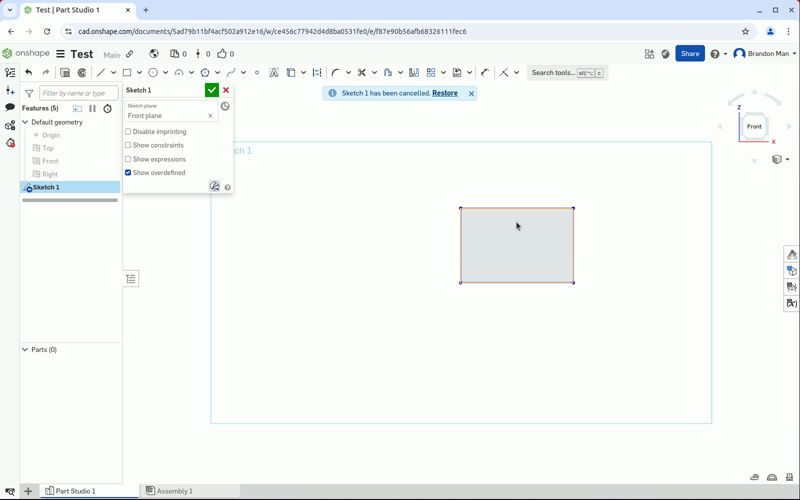
click(516, 221)
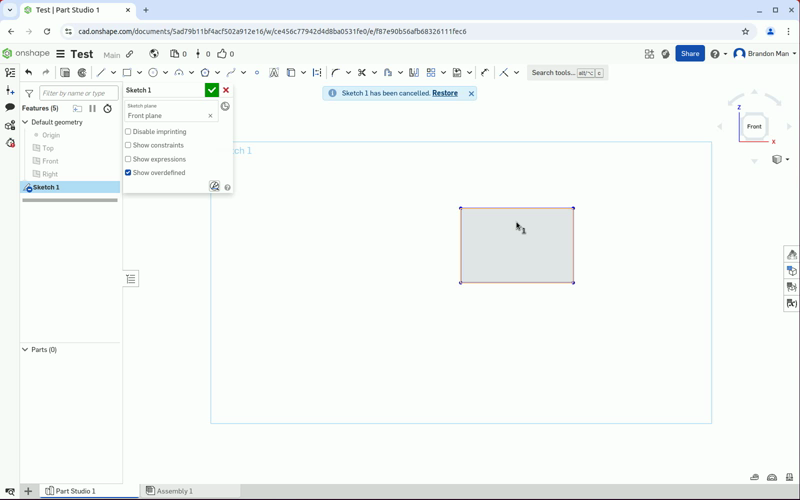
mouse_move(73, 352)
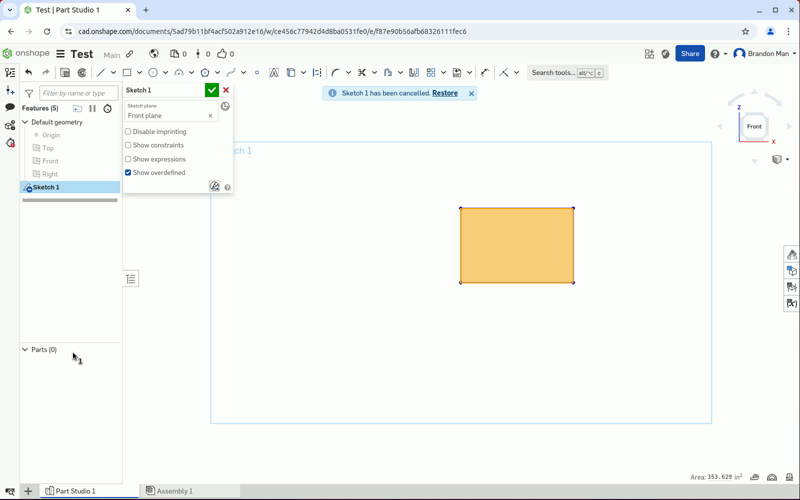
key(shift+y)
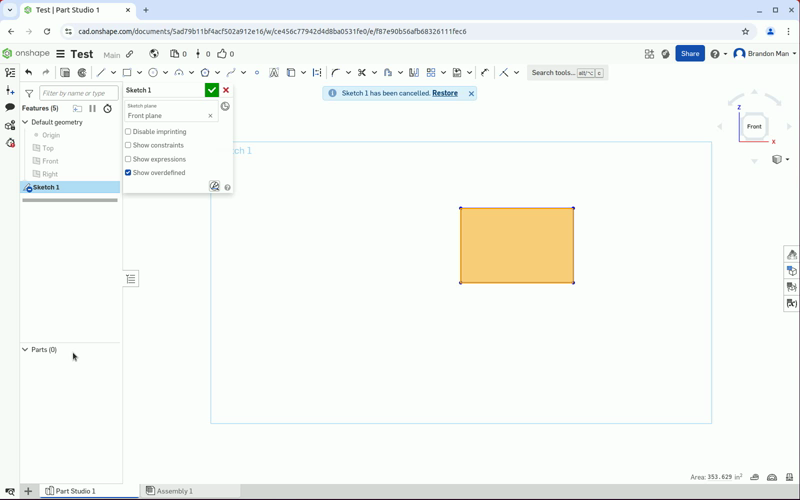
key(shift+e)
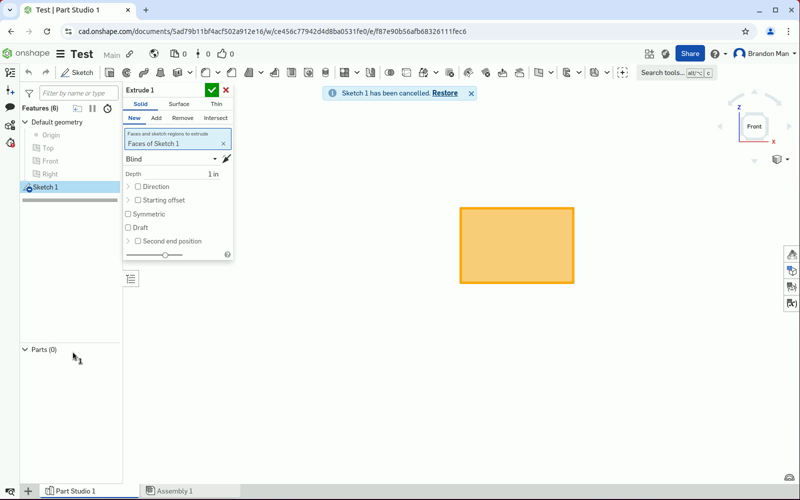
mouse_move(143, 106)
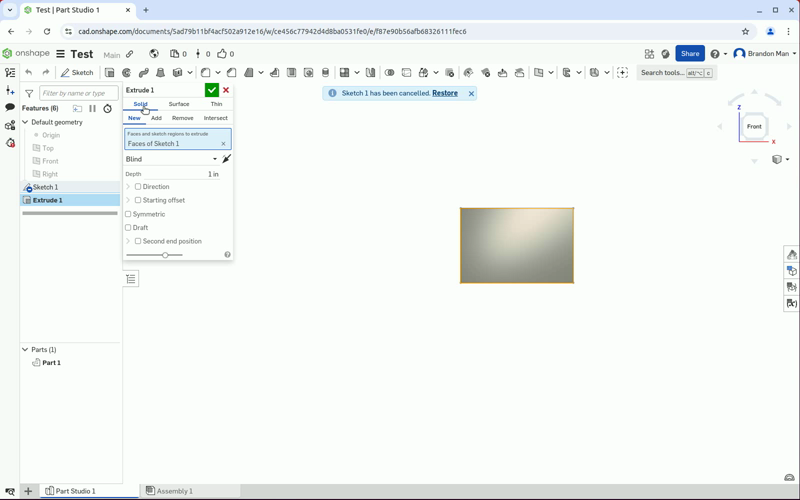
click(143, 106)
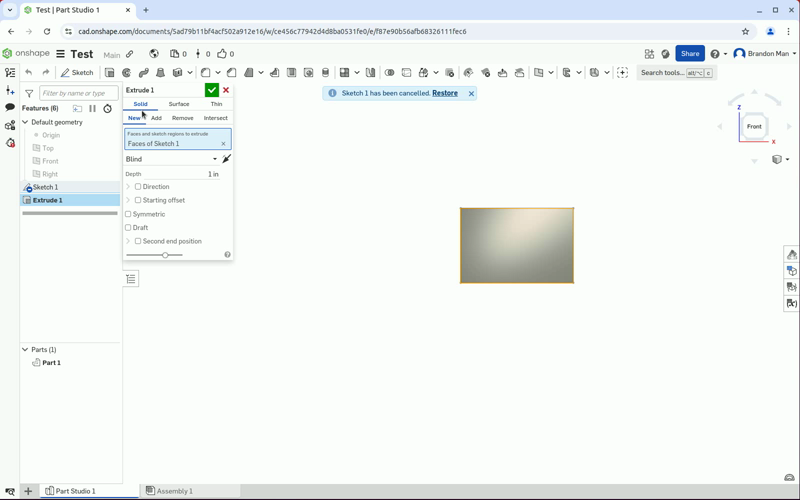
mouse_move(137, 120)
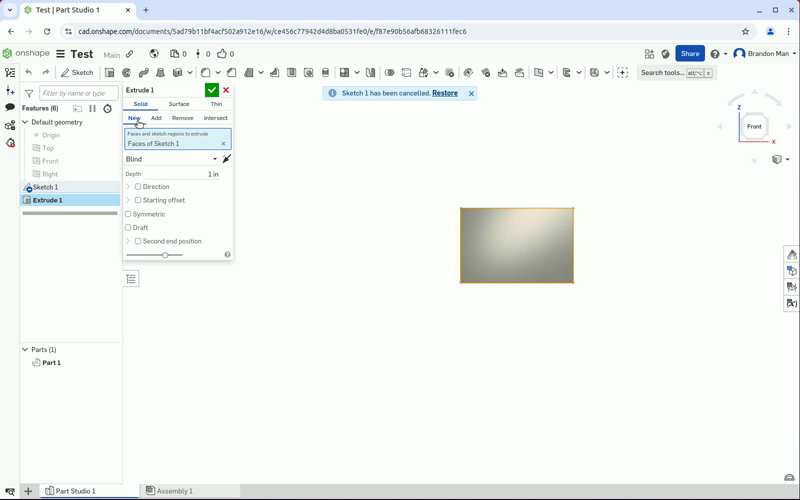
click(137, 120)
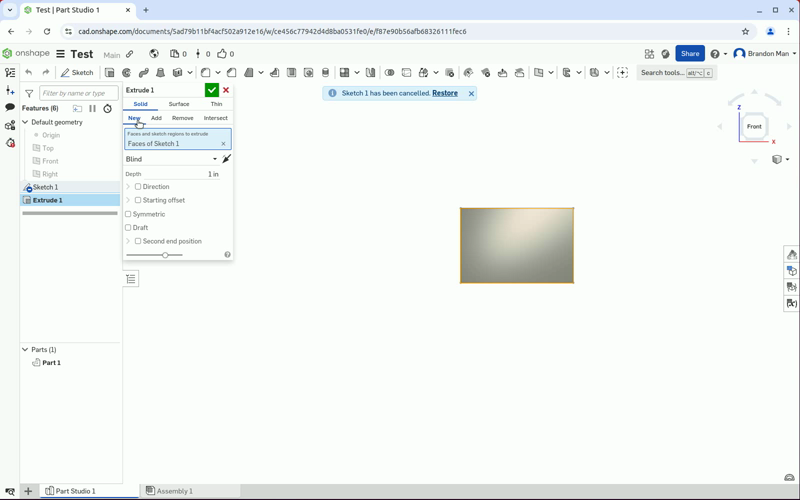
key(tab, 4)
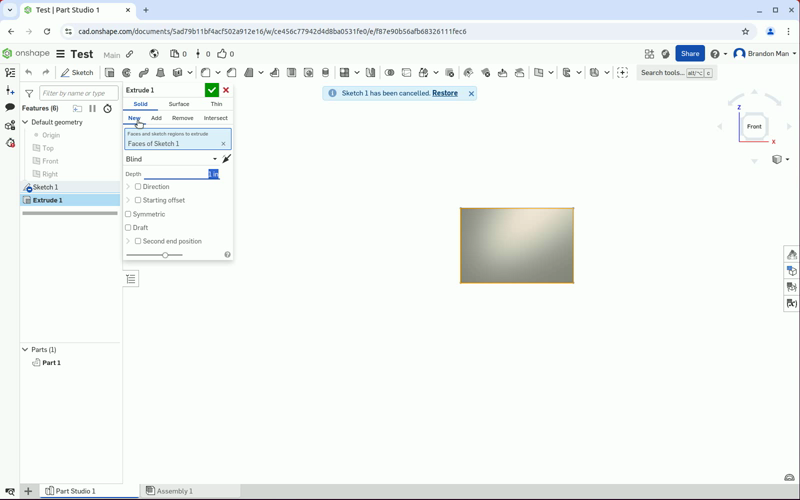
text(7.703)
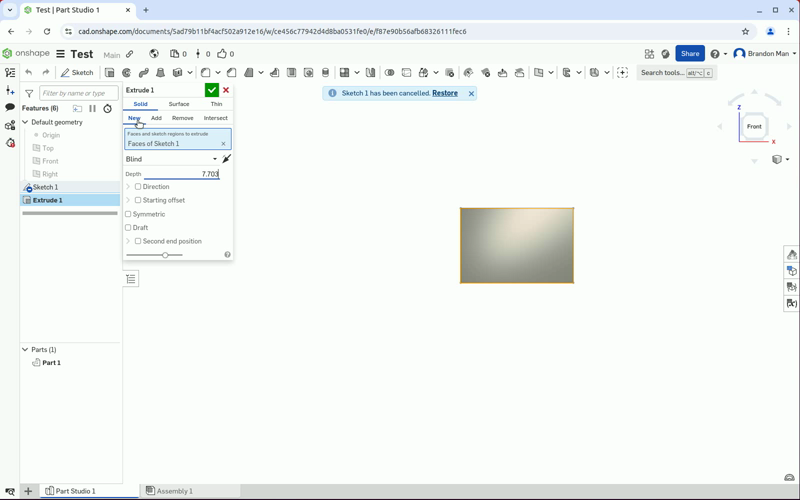
key(enter)
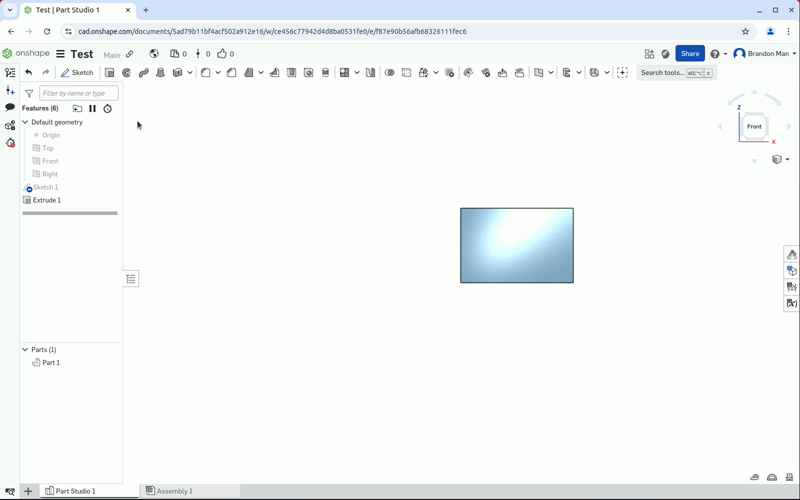
key(shift+h)
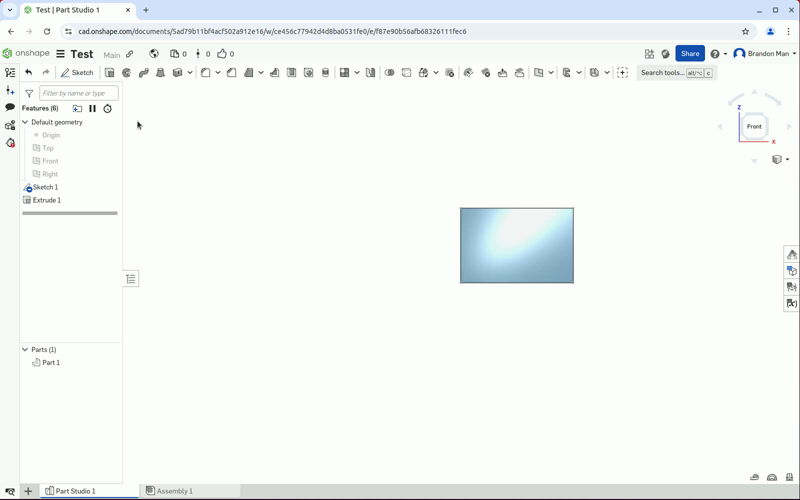
key(shift+h)
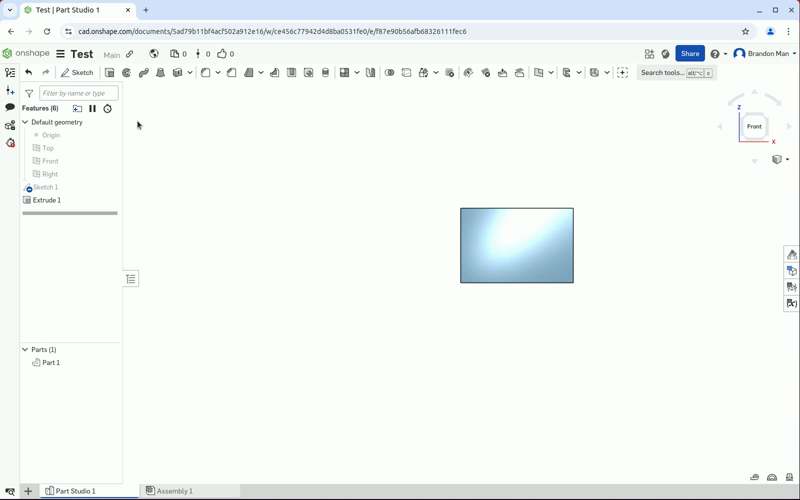
mouse_move(73, 189)
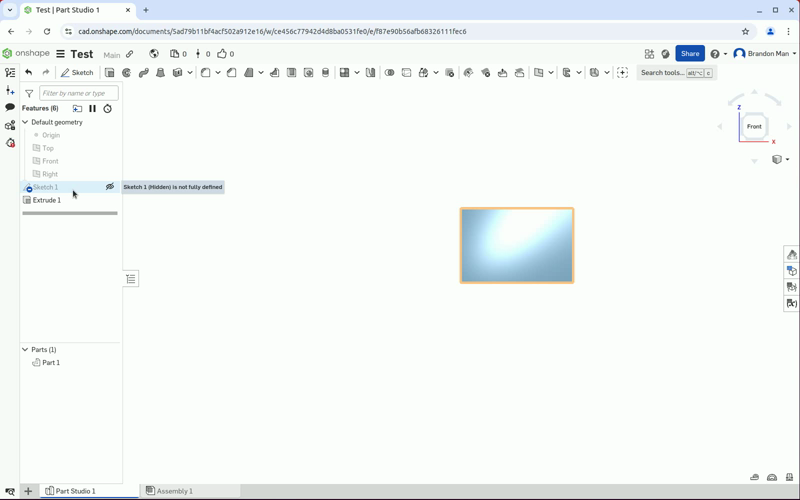
click(73, 189)
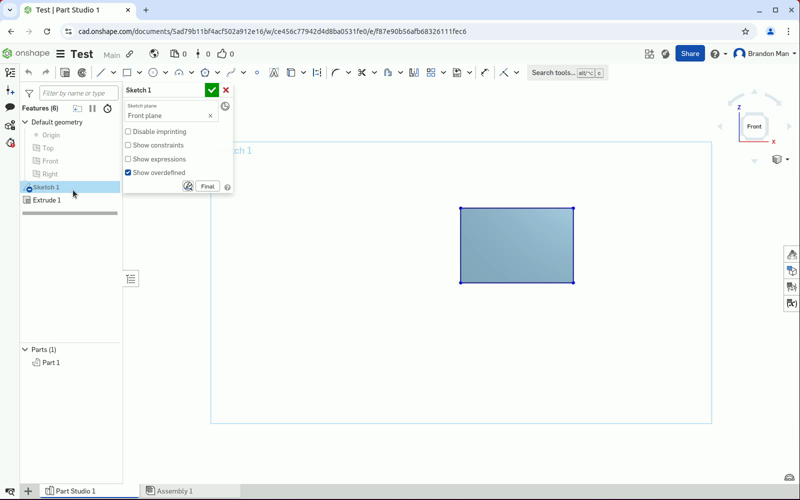
mouse_move(229, 92)
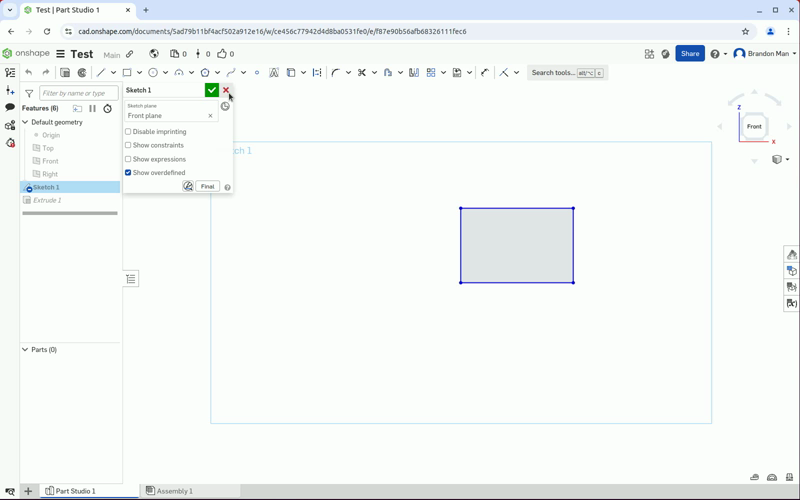
click(229, 92)
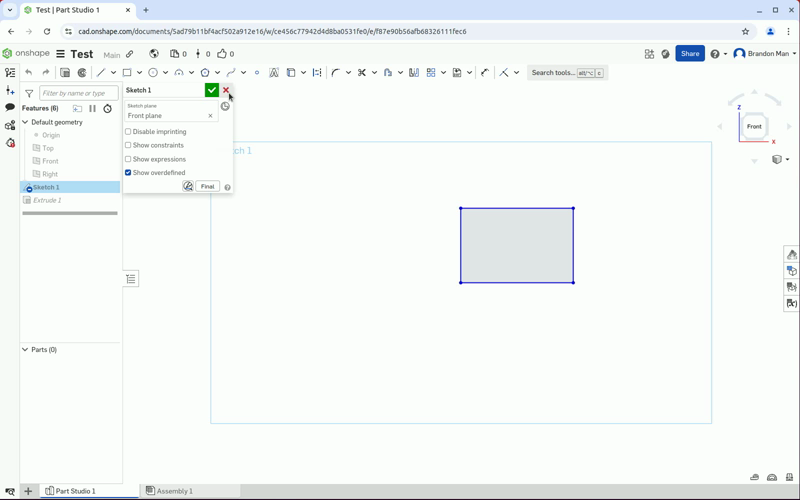
key(shift+s)
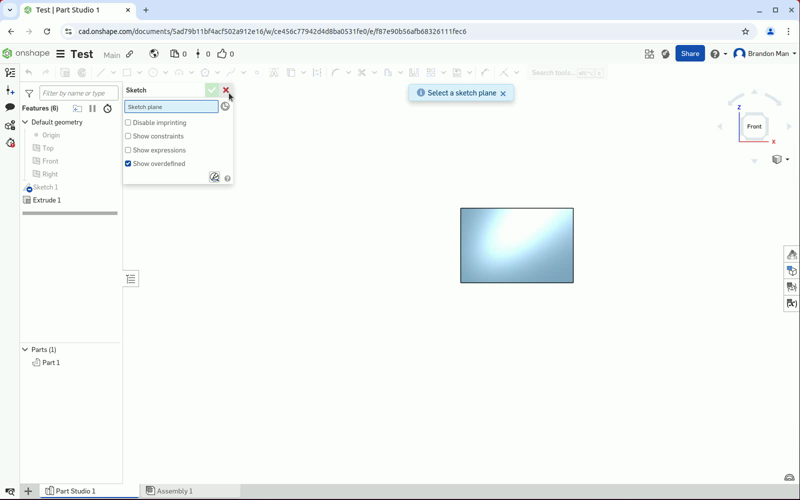
mouse_move(73, 163)
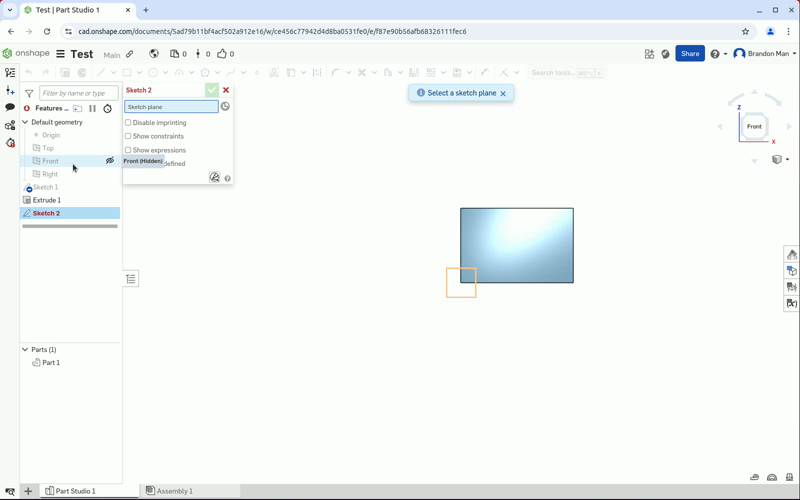
click(73, 163)
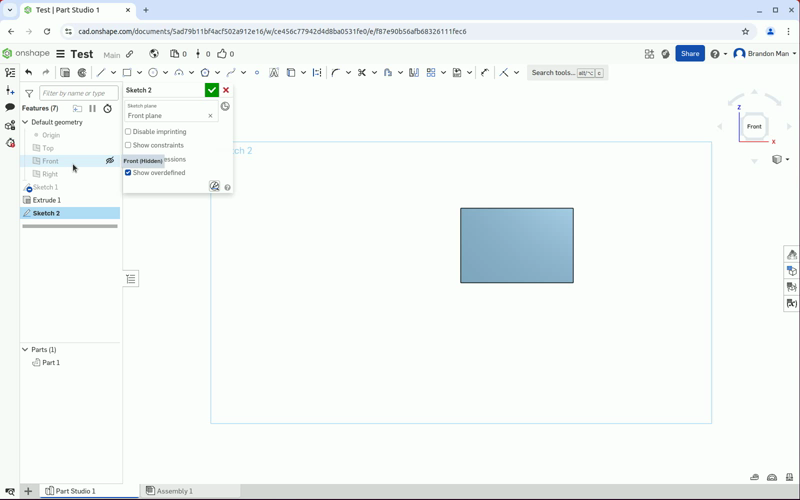
mouse_move(73, 352)
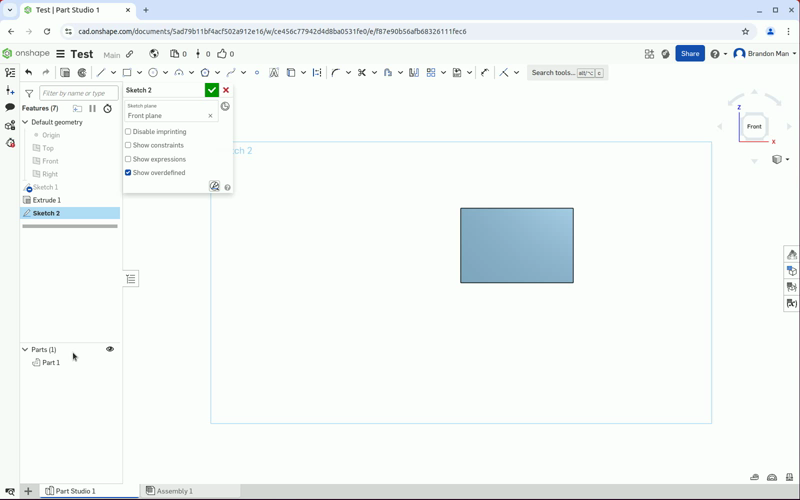
key(y)
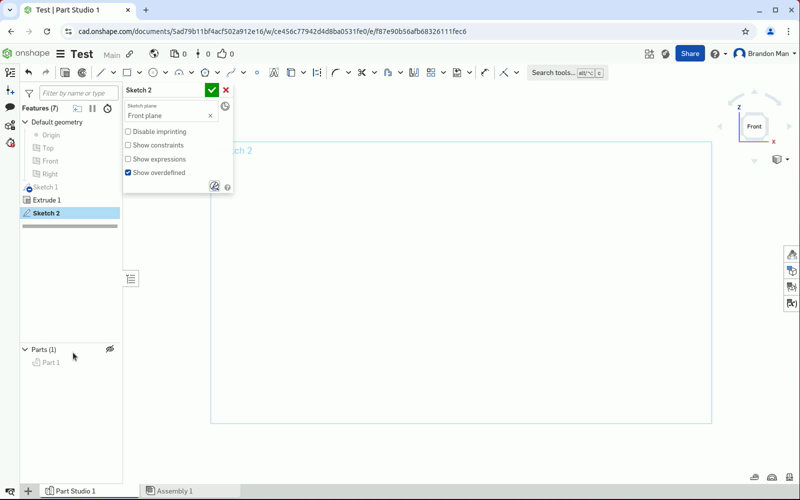
key(l)
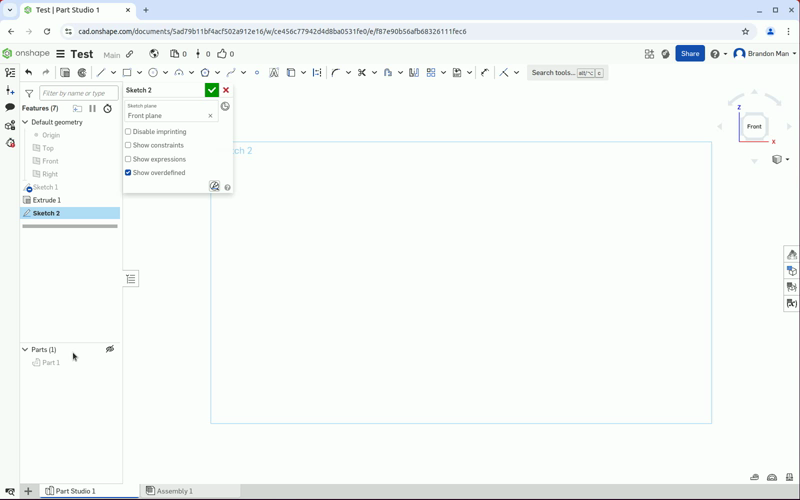
key_down(shift)
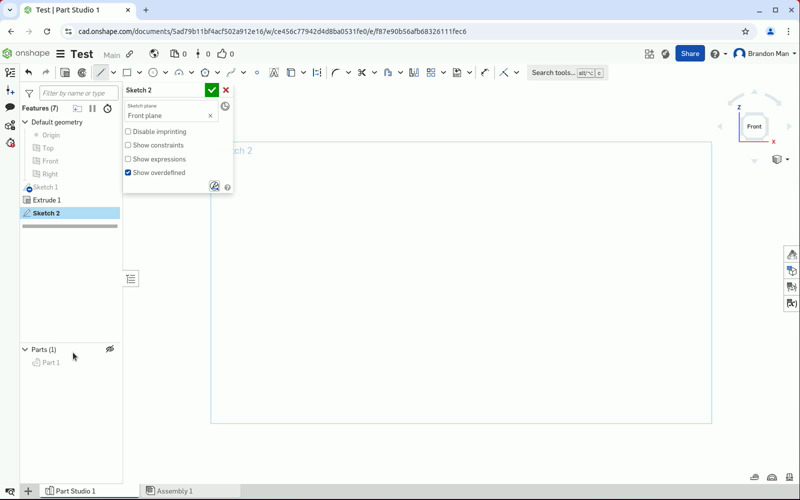
mouse_move(460, 207)
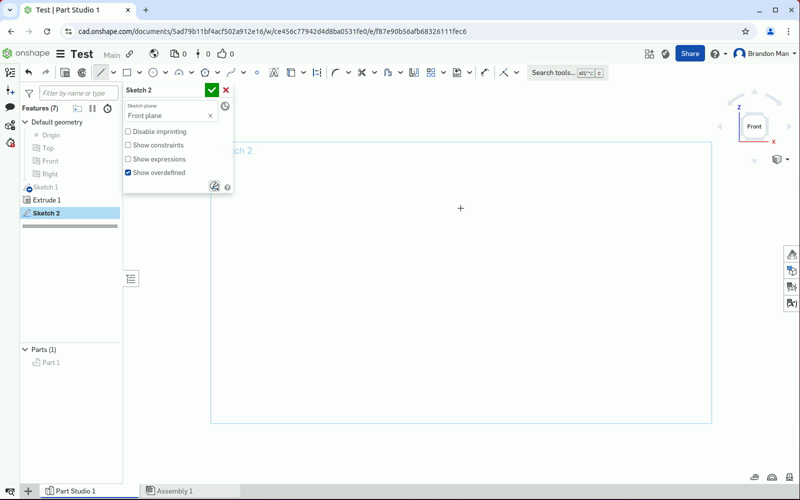
click(460, 207)
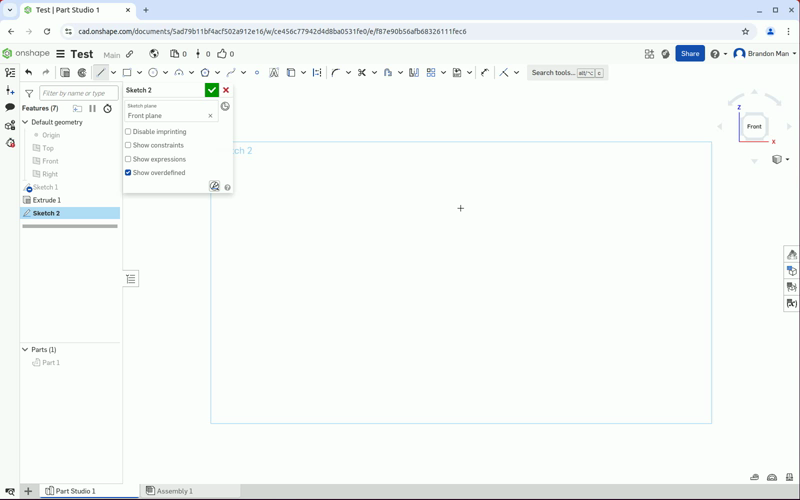
key_up(shift)
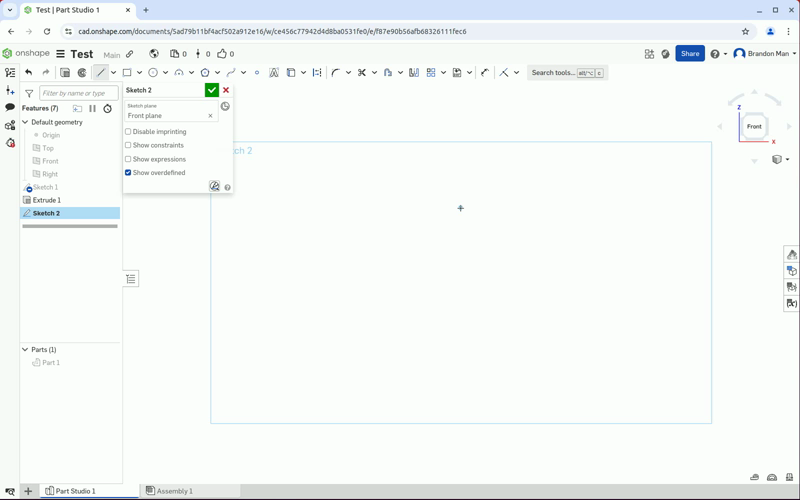
key_down(shift)
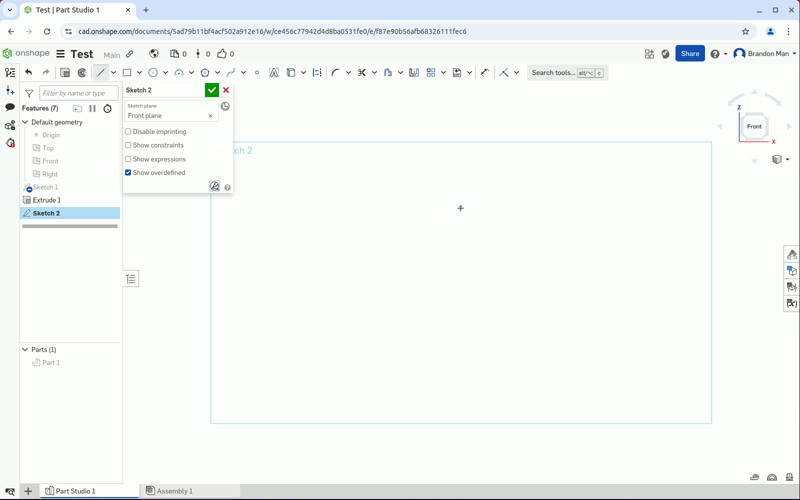
mouse_move(573, 207)
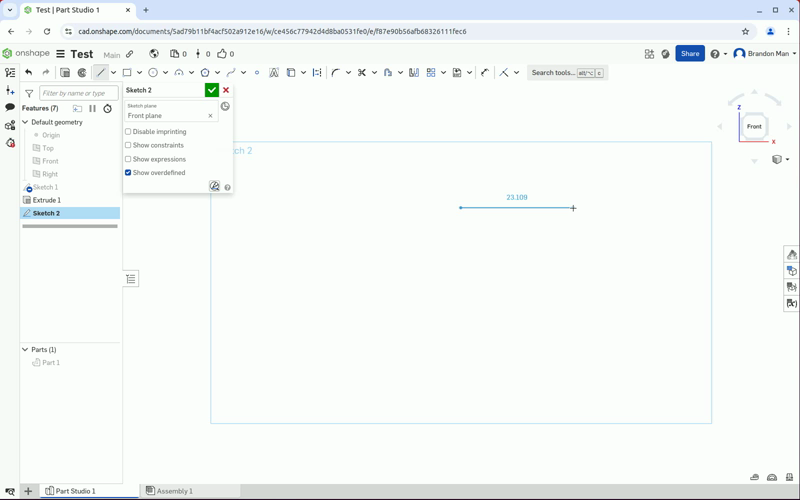
click(573, 207)
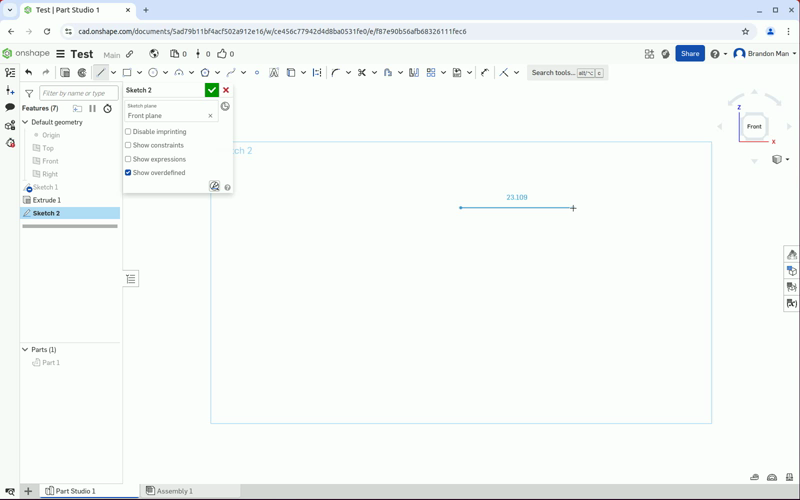
key_up(shift)
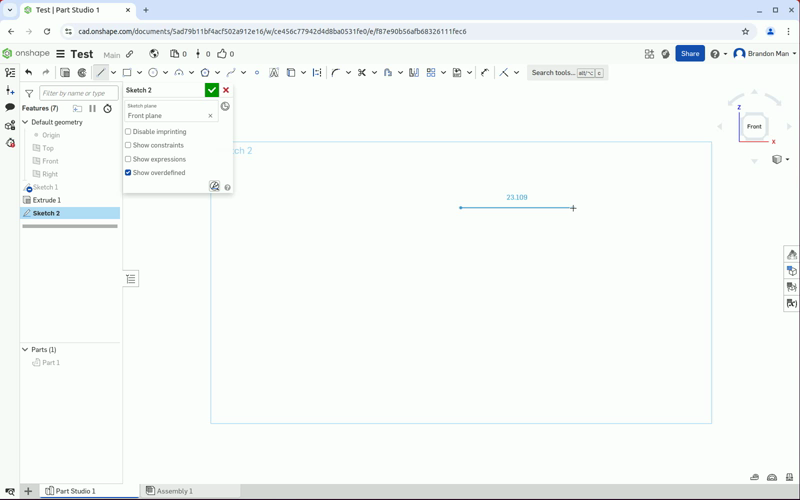
key_down(shift)
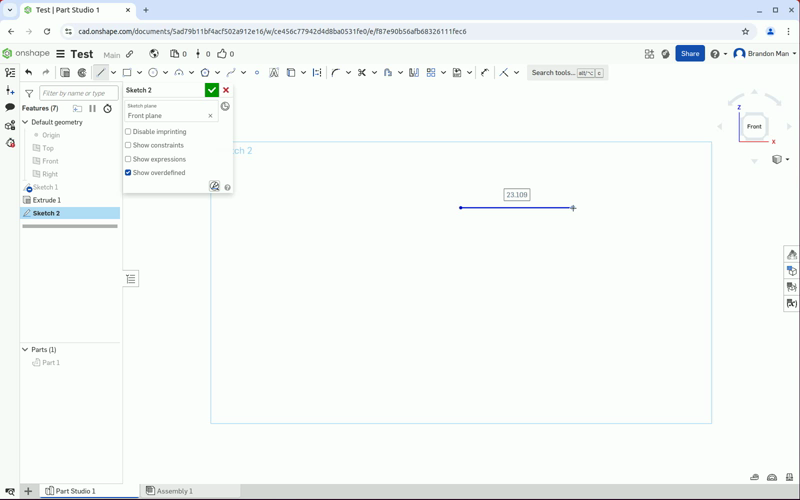
mouse_move(589, 207)
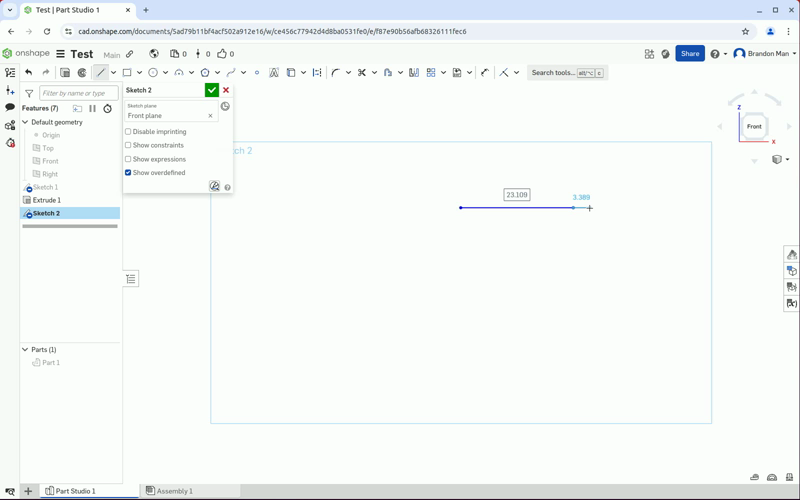
mouse_move(567, 171)
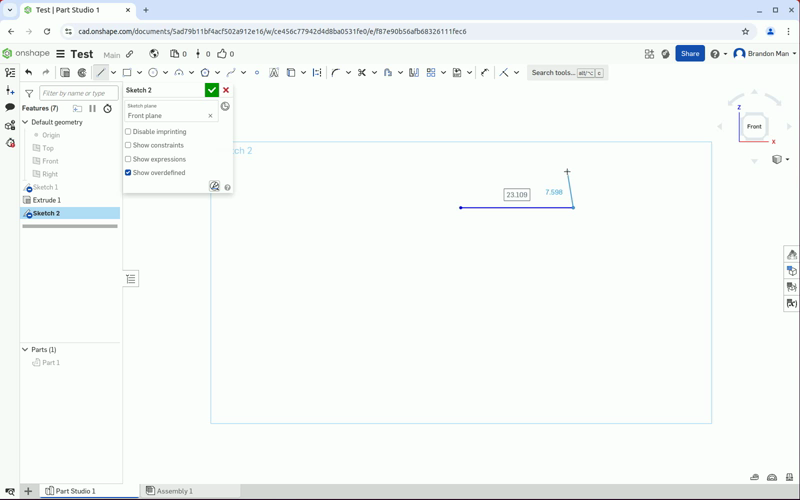
click(567, 171)
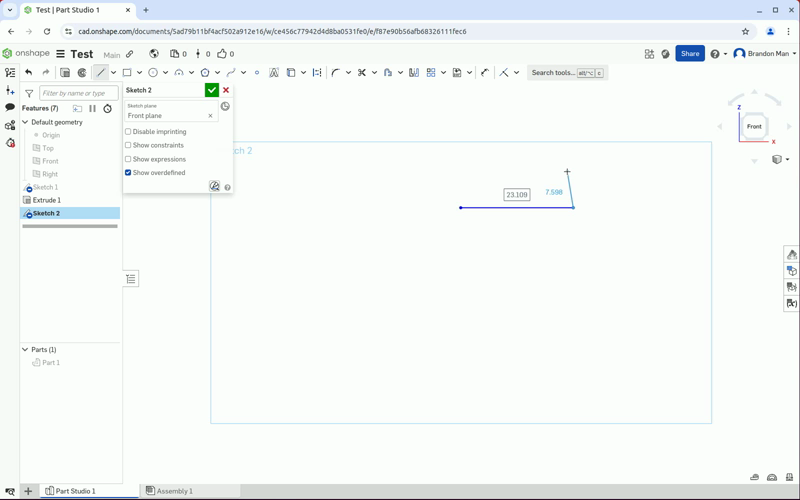
key_up(shift)
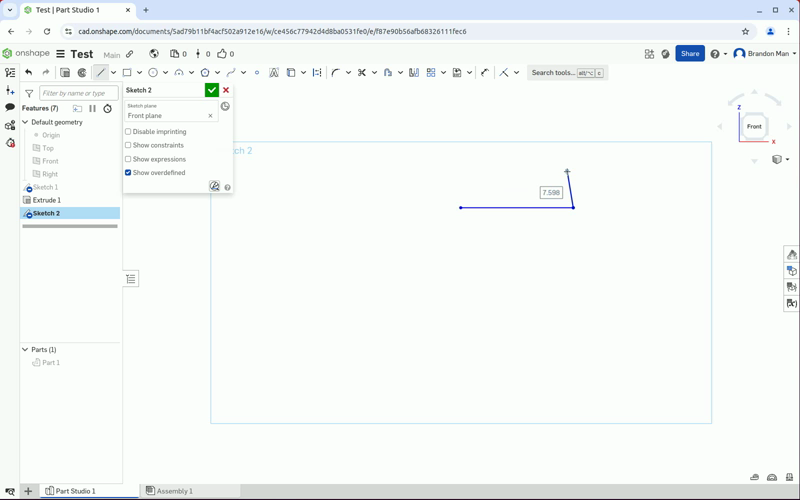
key_down(shift)
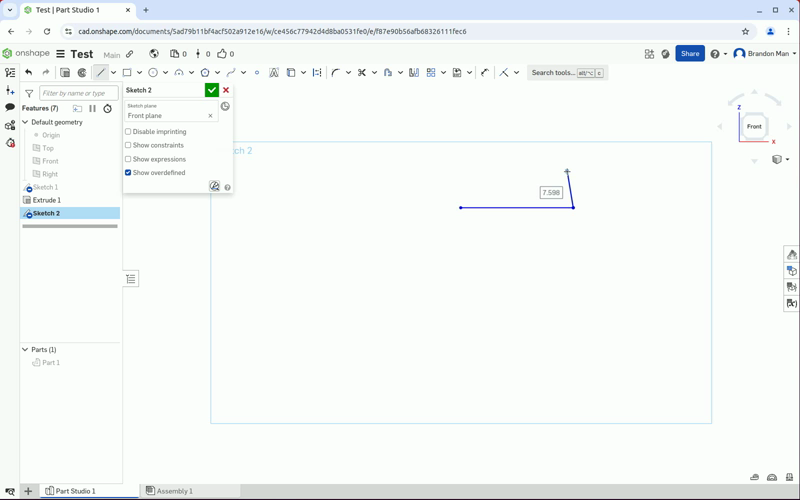
mouse_move(460, 207)
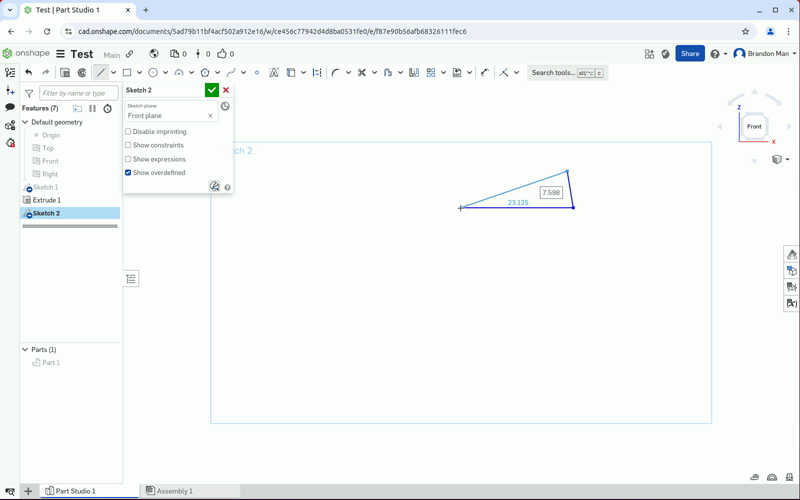
key_up(shift)
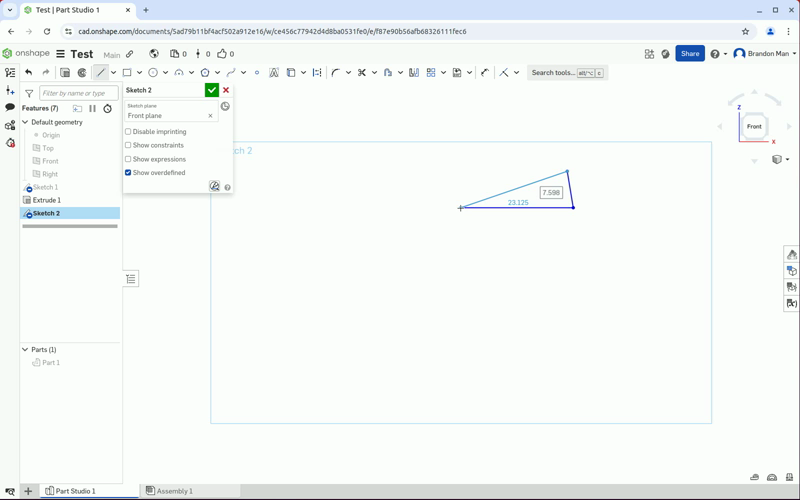
click(460, 207)
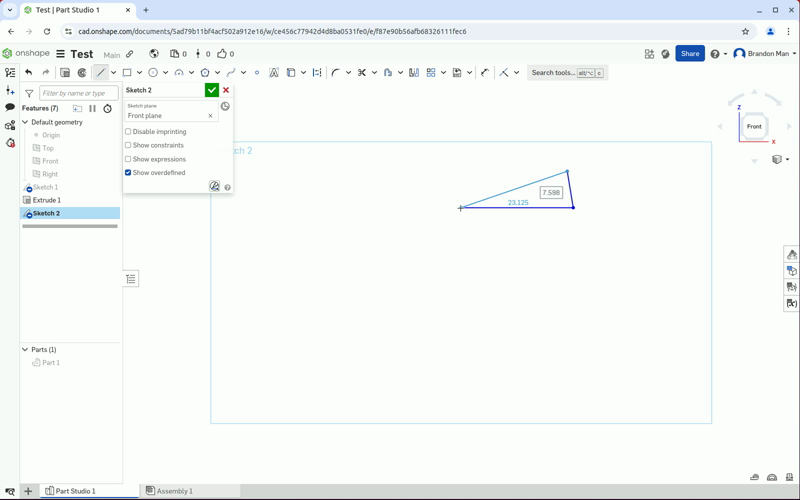
key(esc)
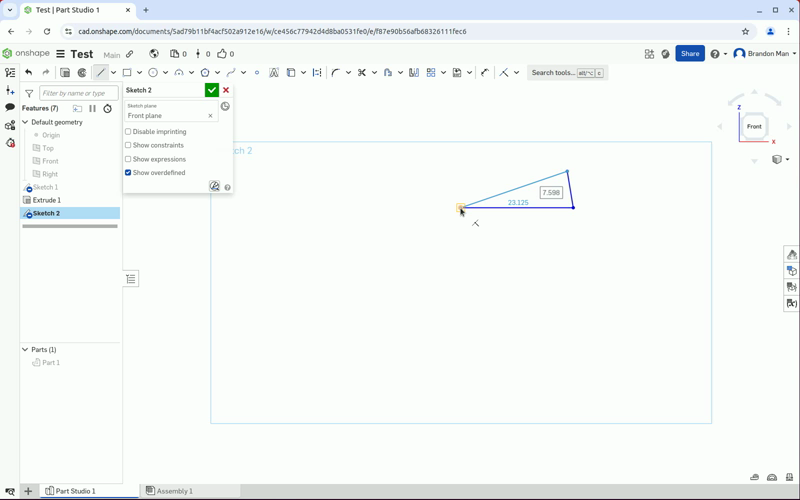
mouse_move(553, 195)
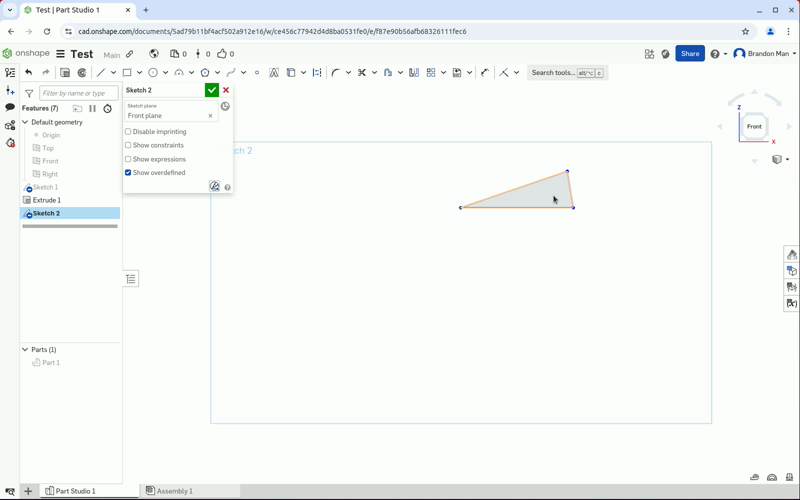
click(553, 195)
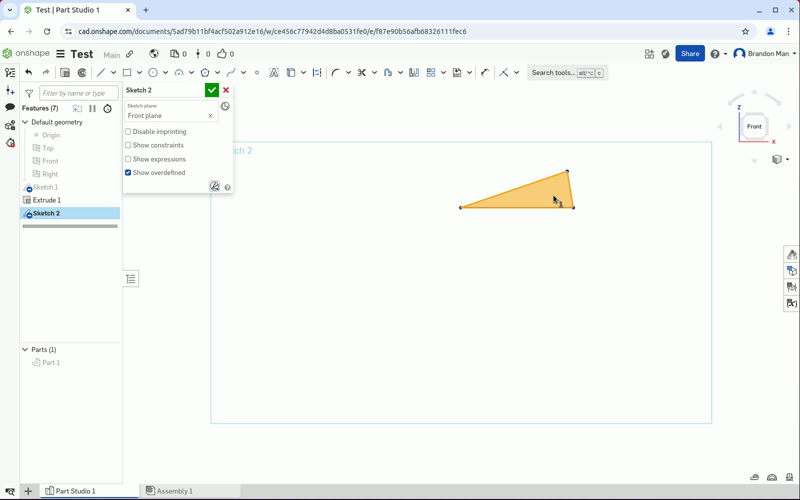
mouse_move(73, 352)
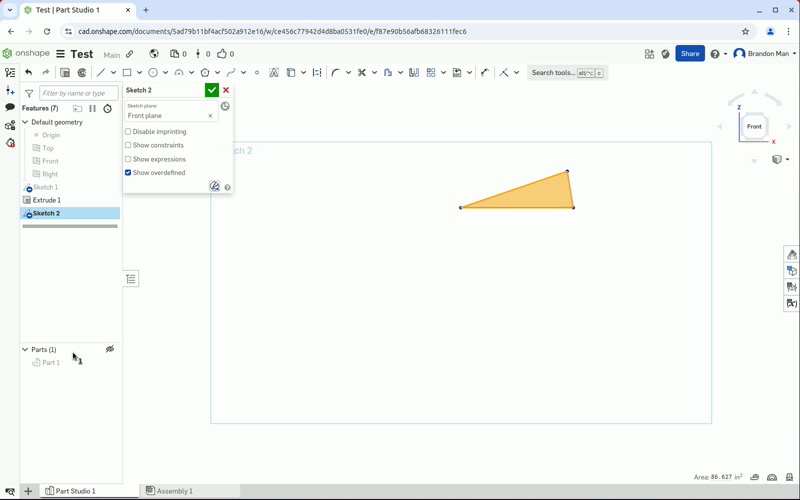
key(shift+y)
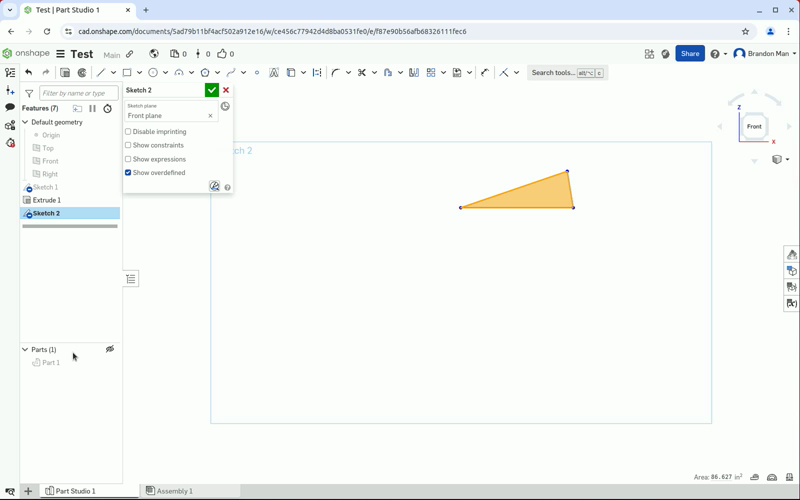
key(shift+e)
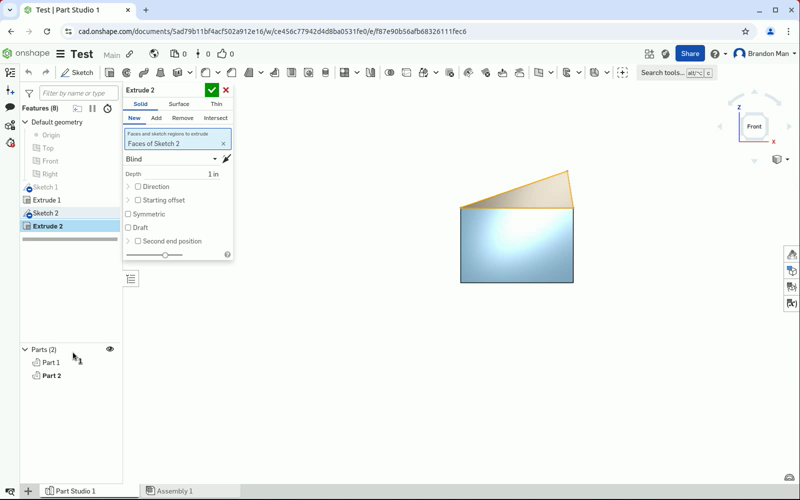
mouse_move(143, 106)
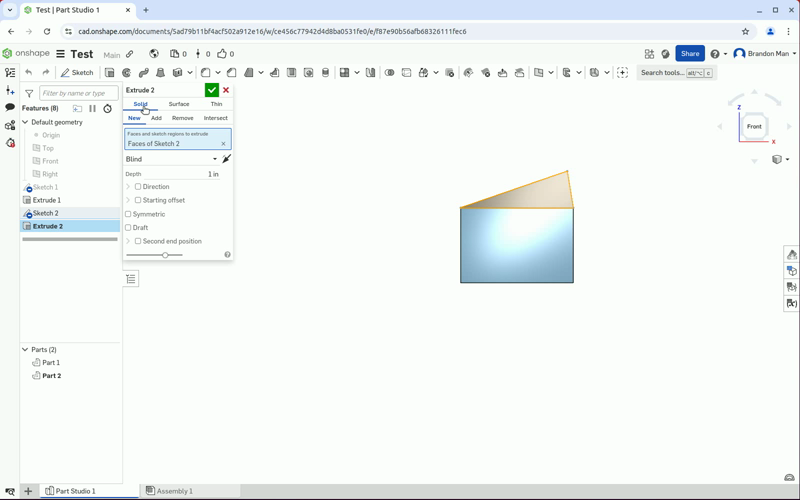
click(143, 106)
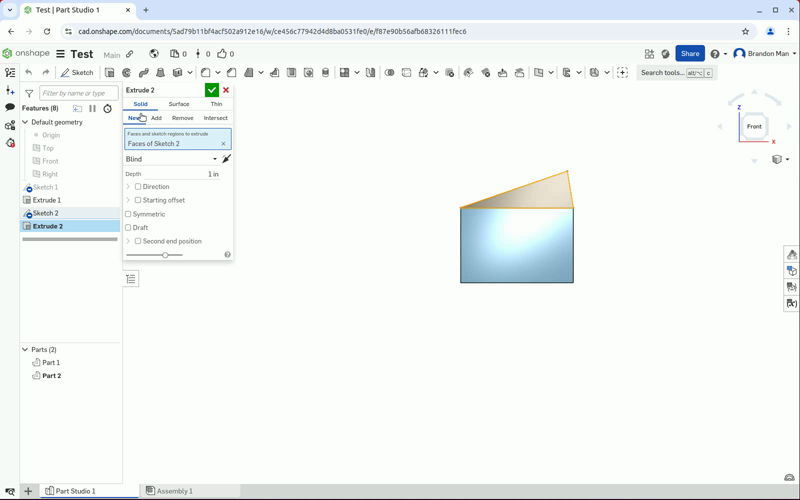
mouse_move(137, 120)
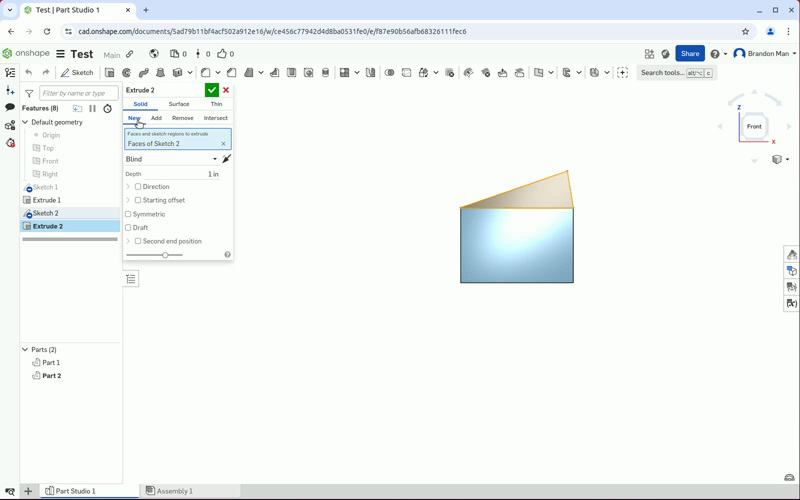
click(137, 120)
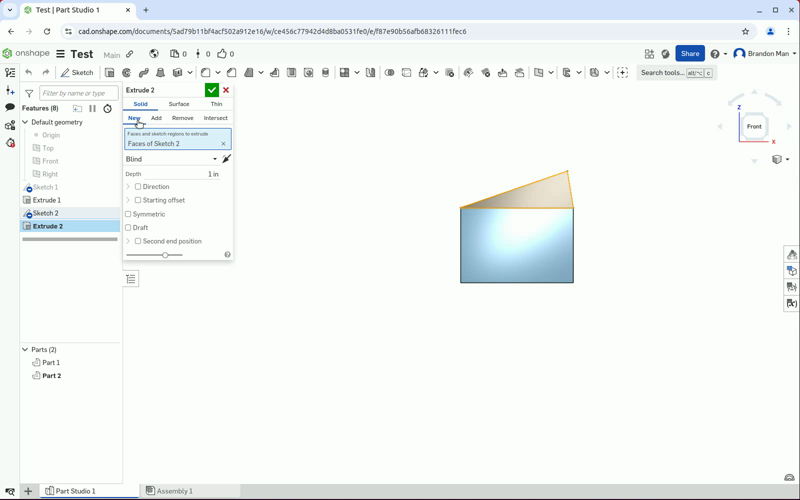
key(tab, 4)
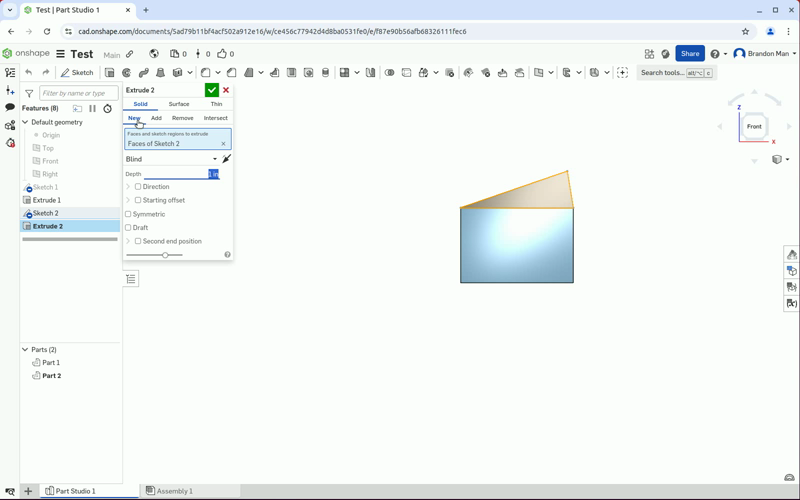
text(7.703)
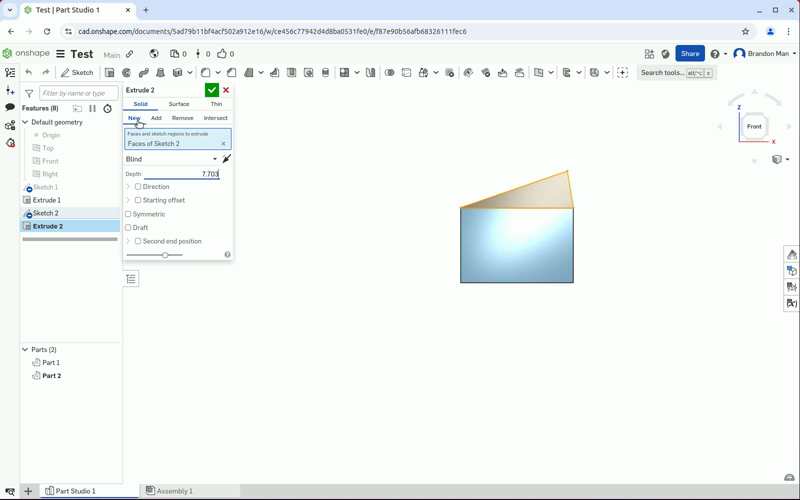
key(enter)
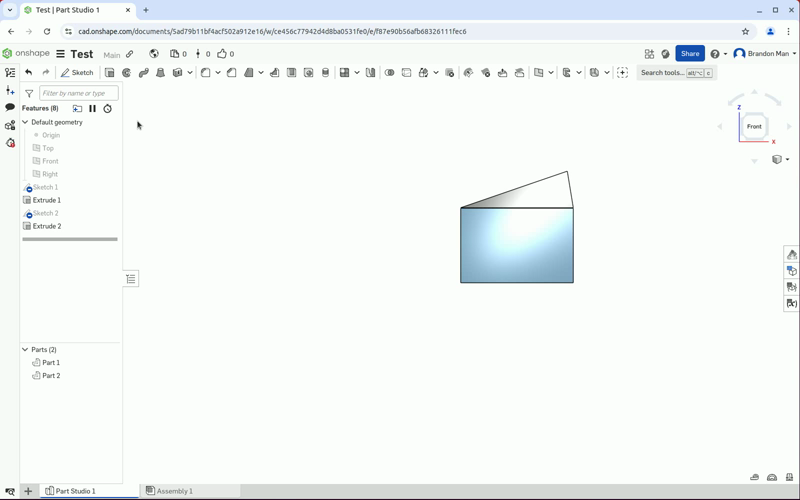
key(shift+h)
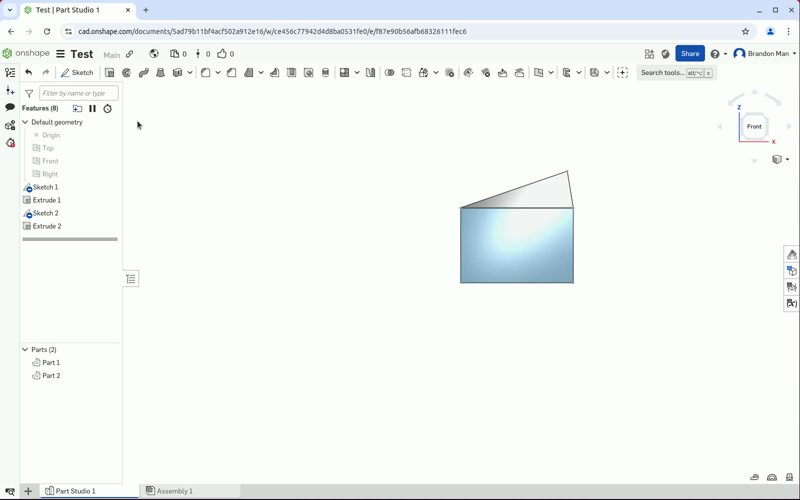
key(shift+h)
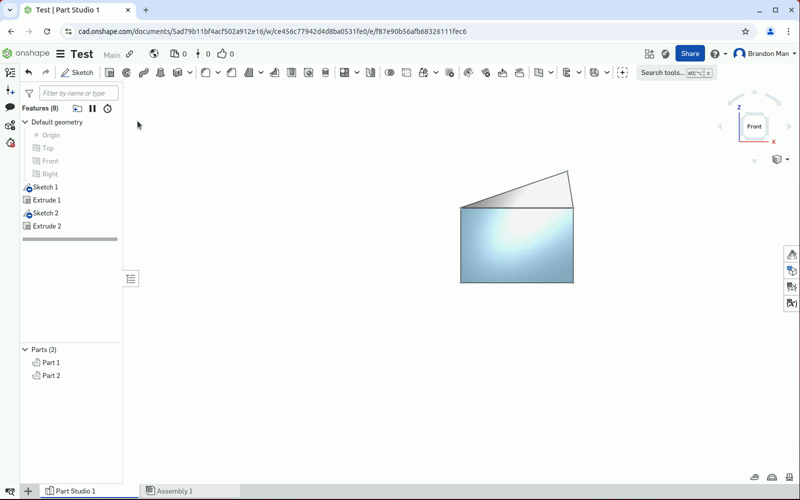
key(shift+7)
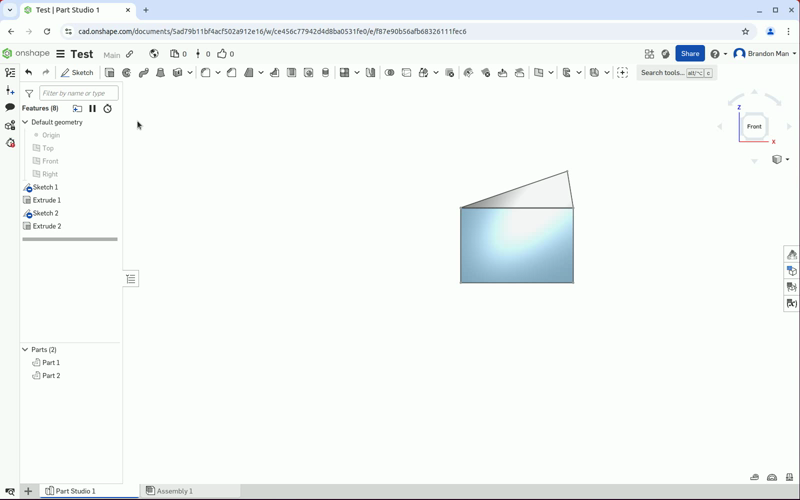
key(left, 2)
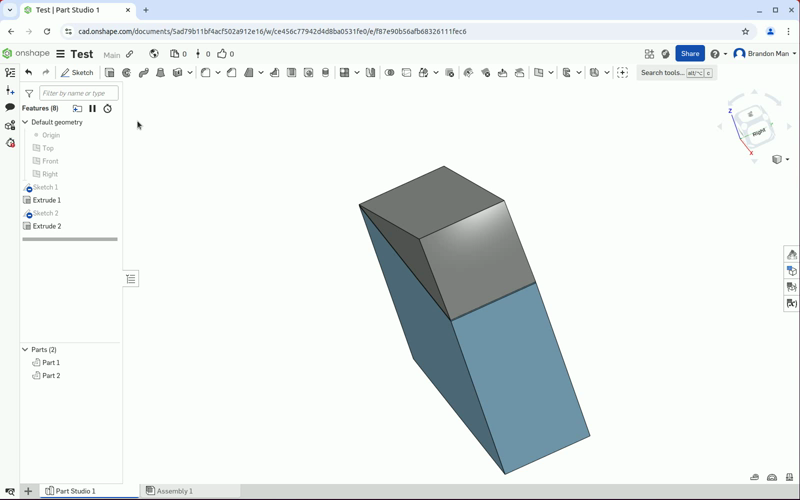
key(down, 2)
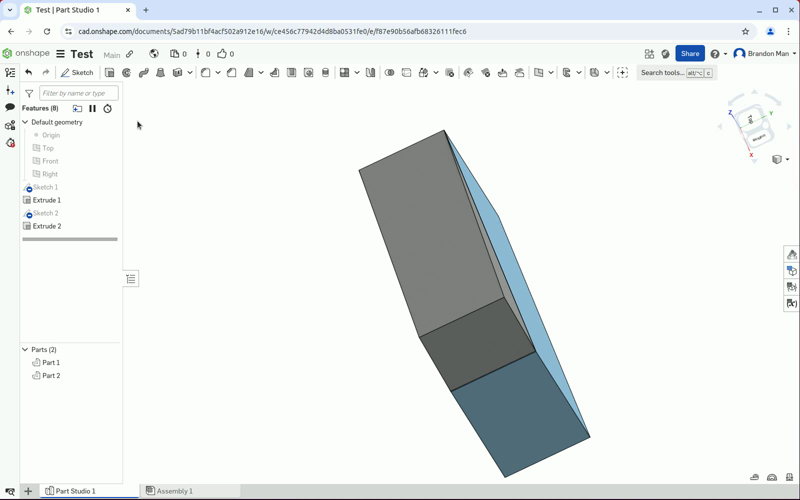
key(up, 2)
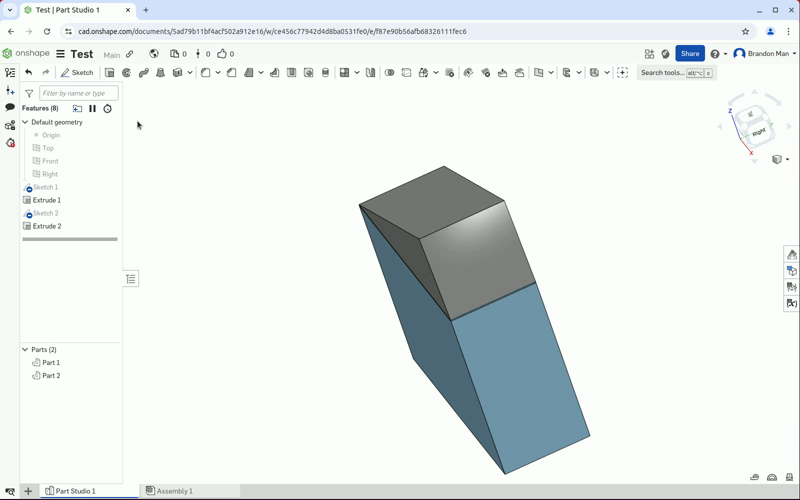
key(right, 2)
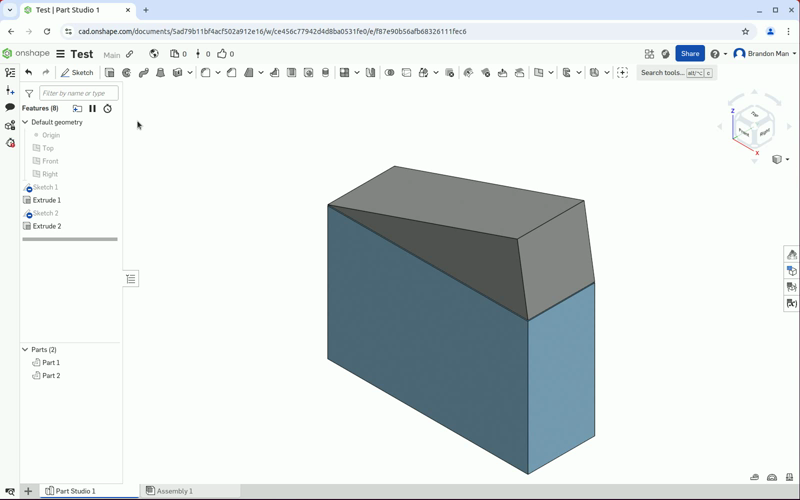
mouse_move(73, 189)
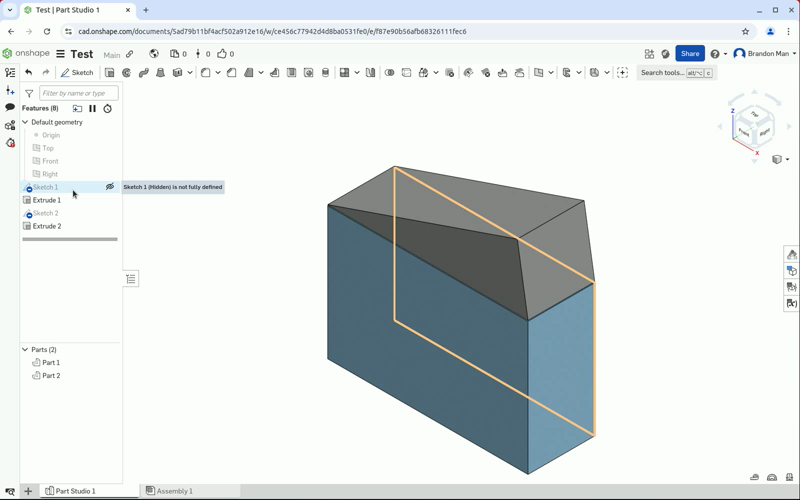
click(73, 189)